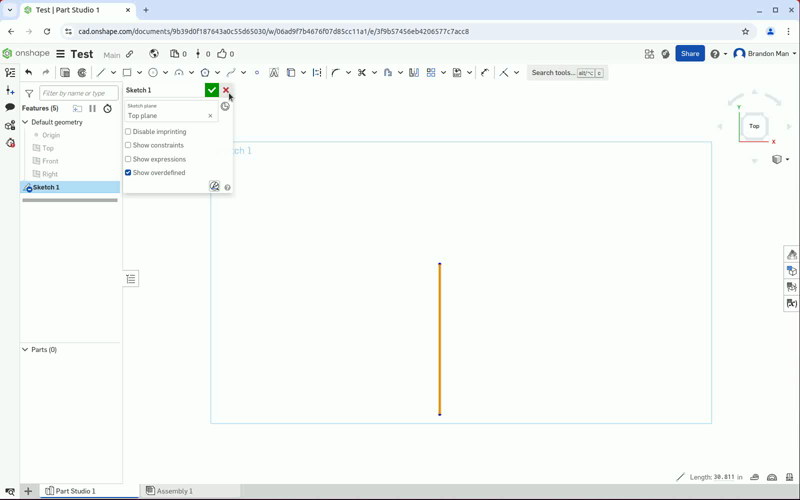
key(shift+h)
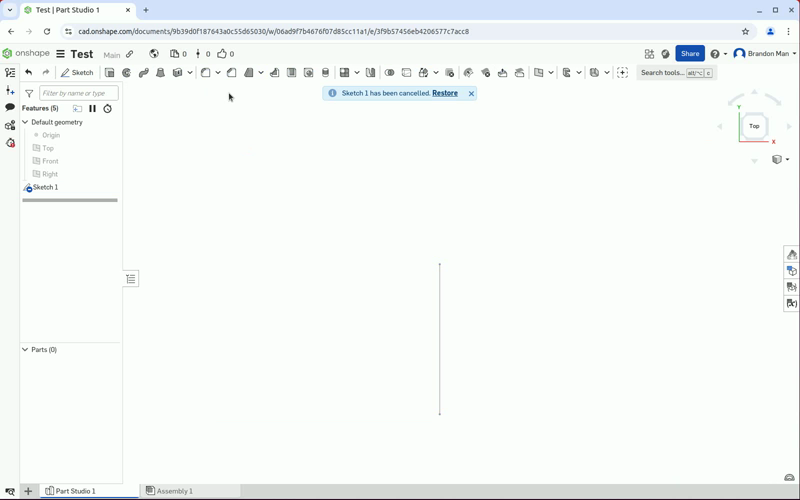
key(shift+s)
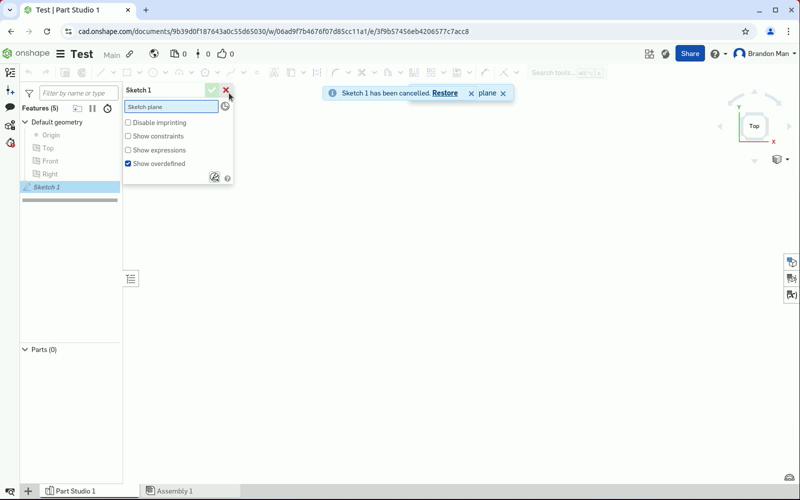
mouse_move(73, 150)
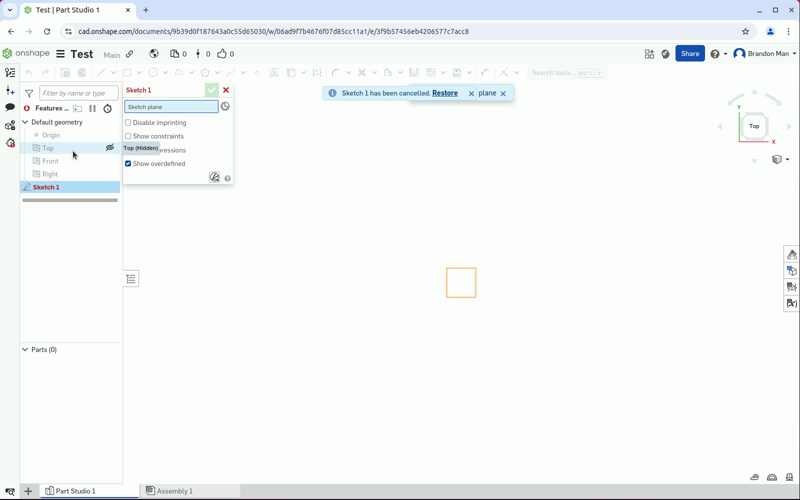
click(73, 150)
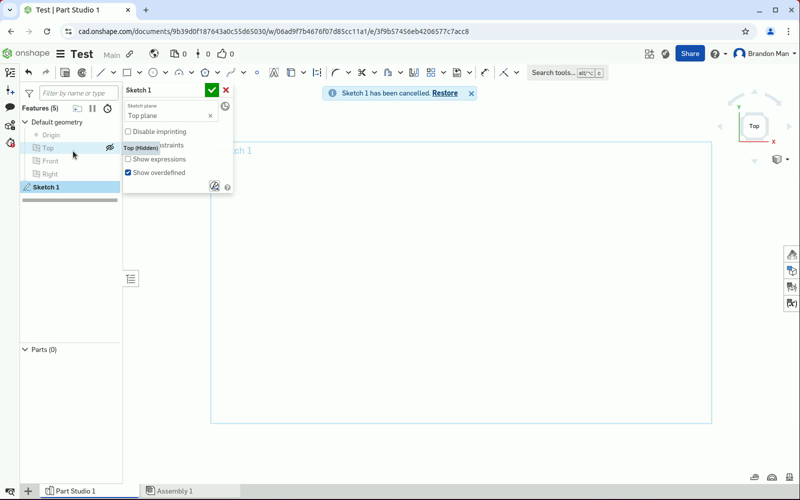
mouse_move(73, 352)
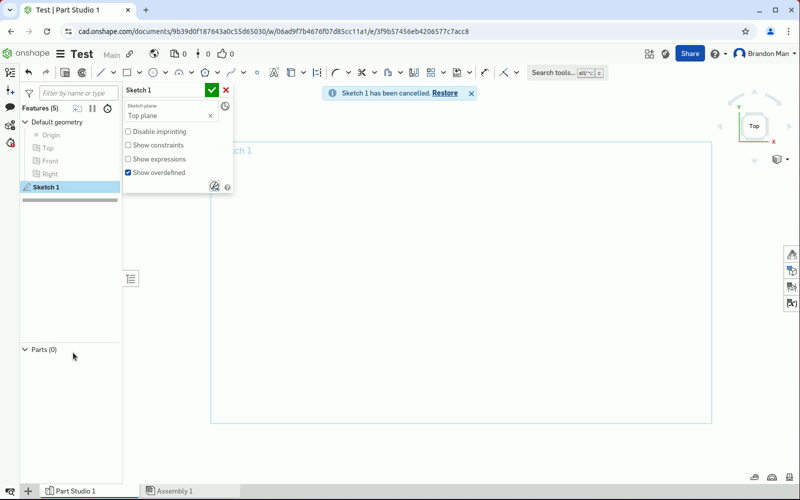
key(y)
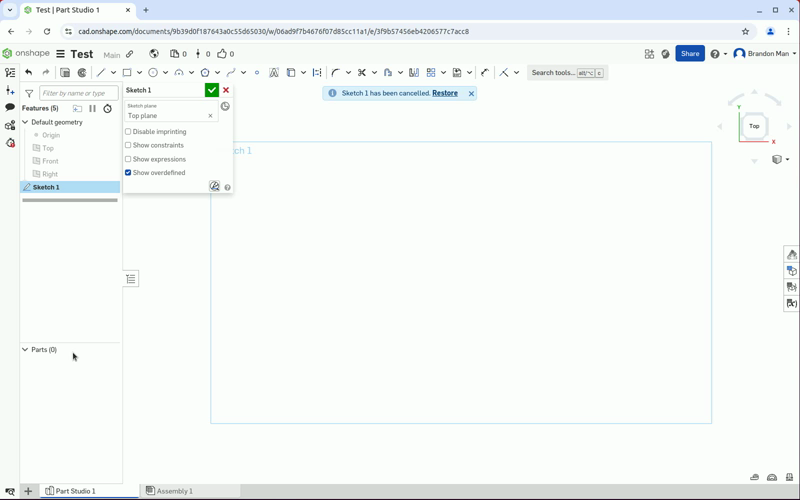
key(c)
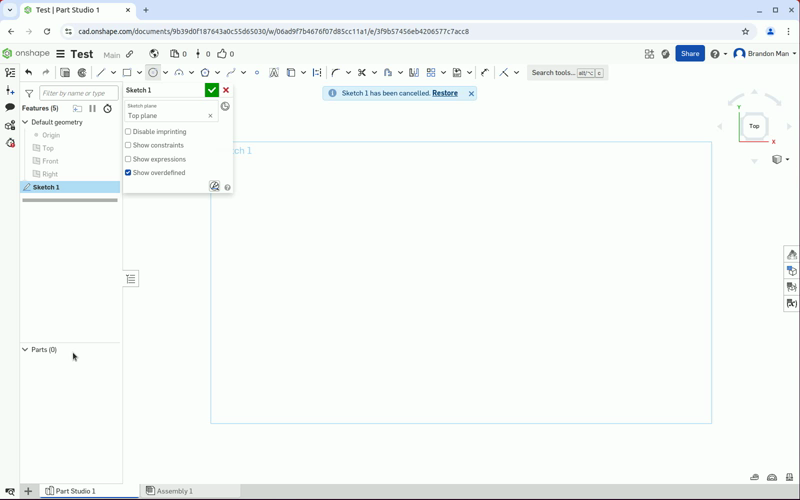
key_down(shift)
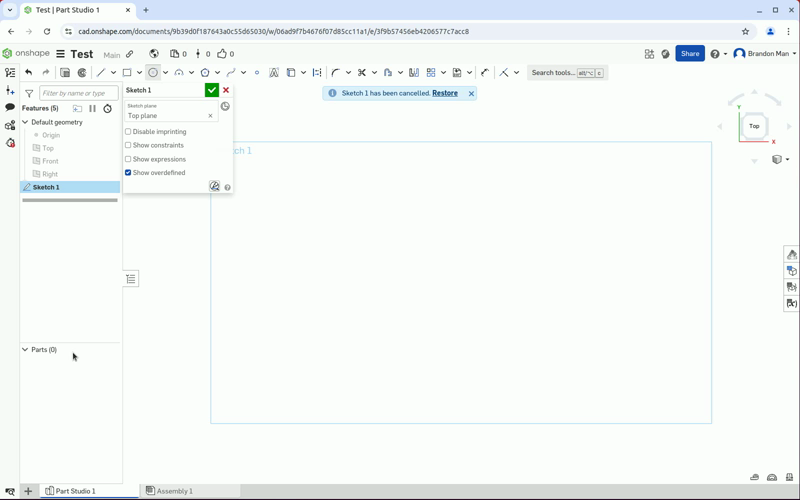
mouse_move(461, 282)
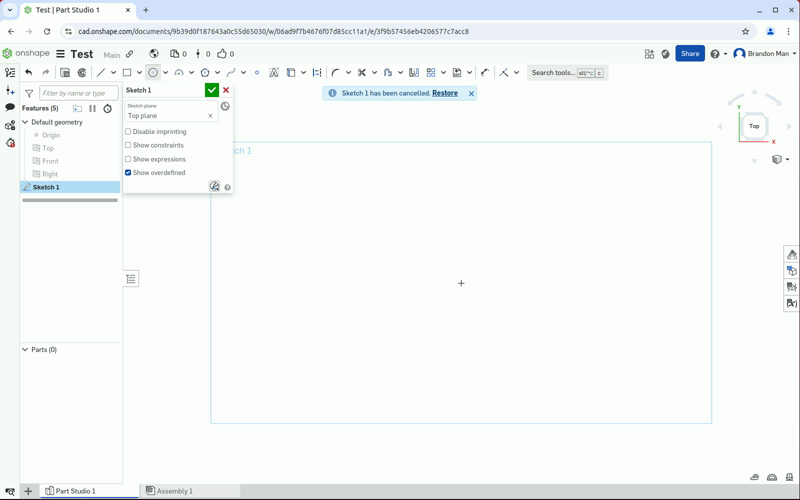
click(461, 282)
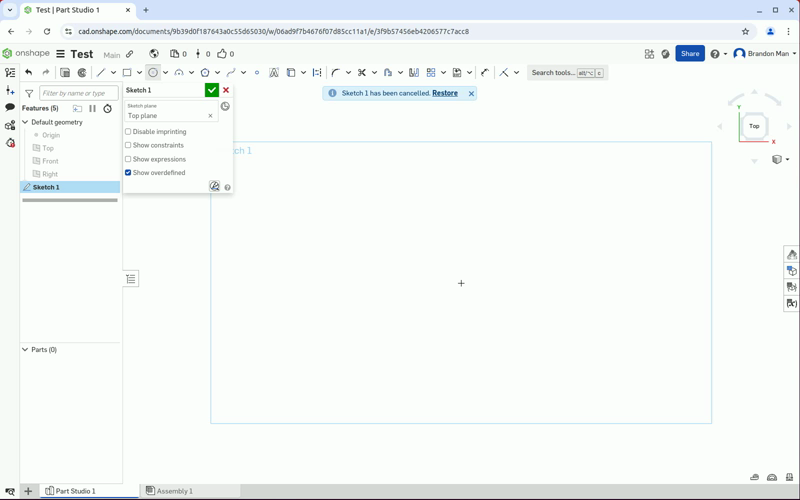
key_up(shift)
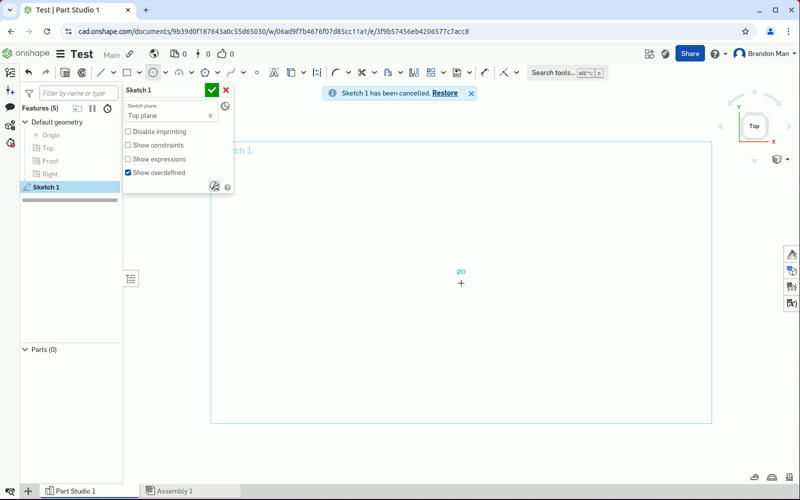
mouse_move(463, 282)
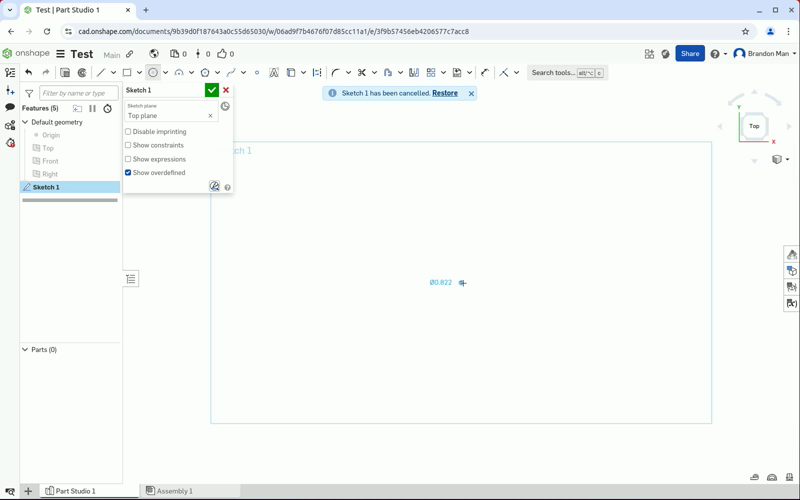
scroll(6)
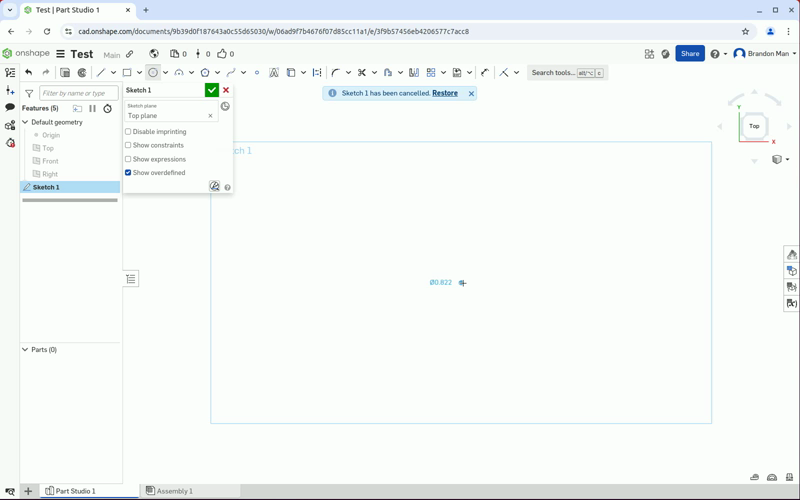
scroll(6)
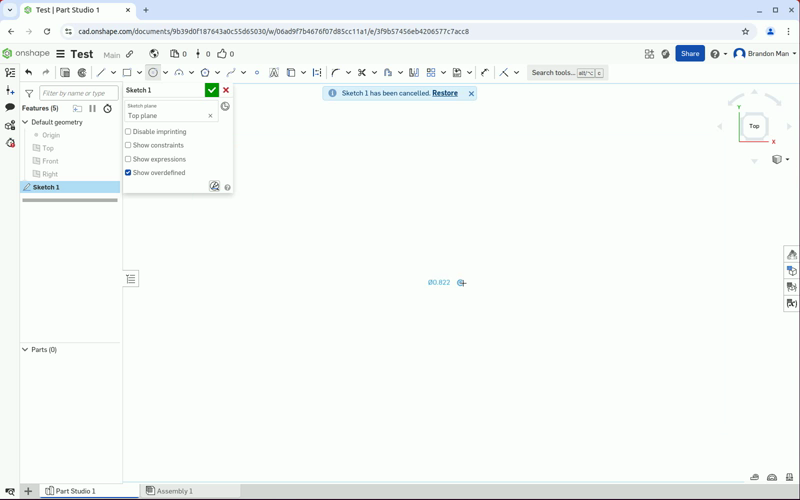
scroll(6)
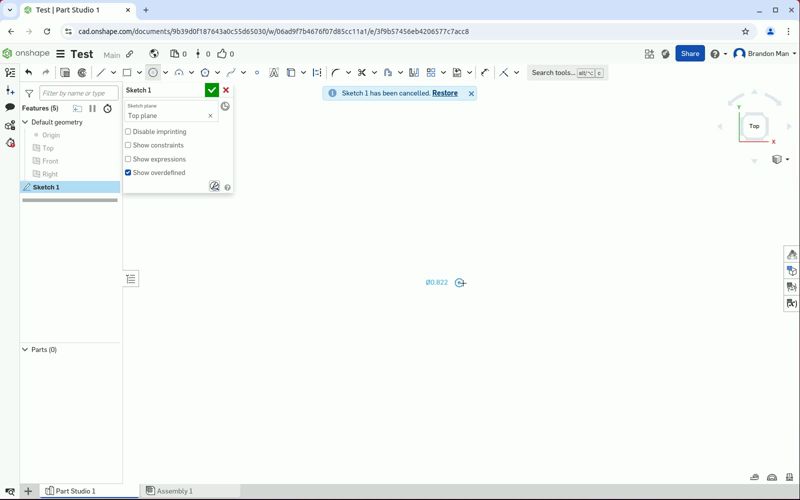
scroll(6)
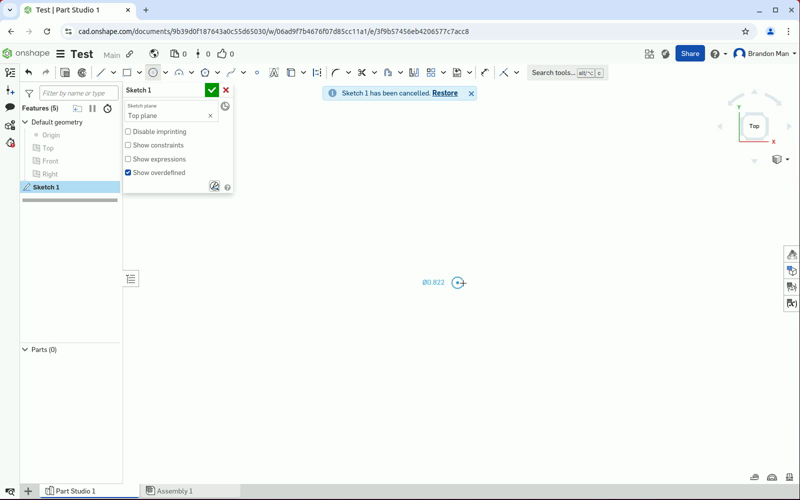
scroll(6)
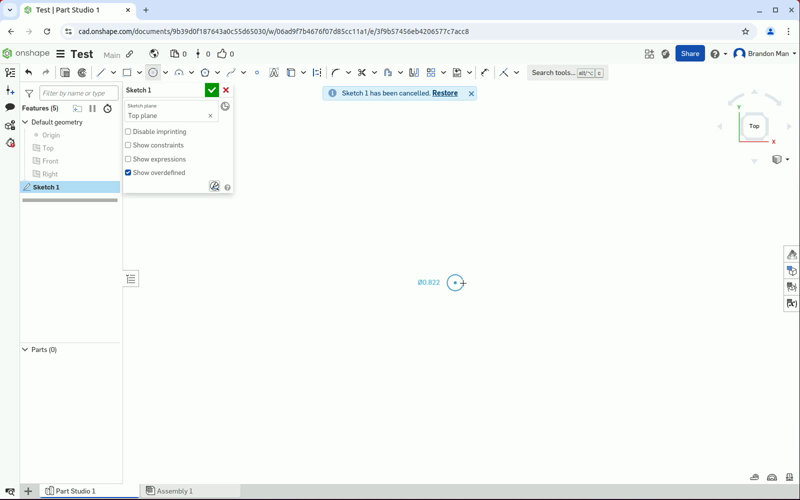
scroll(6)
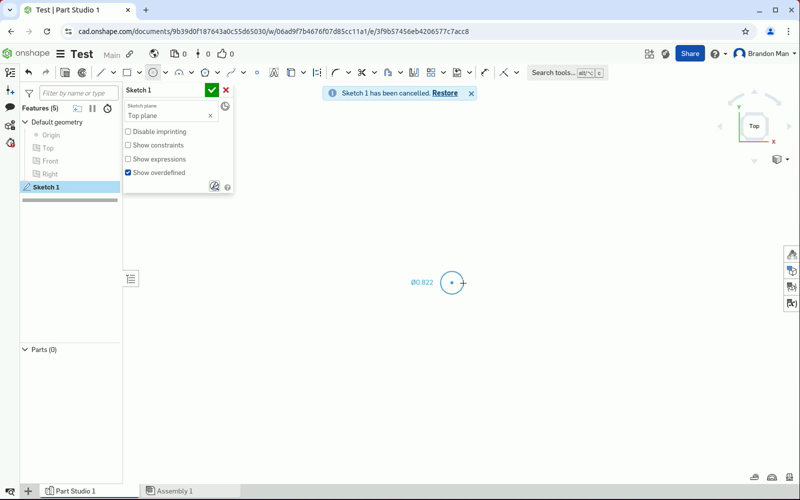
scroll(6)
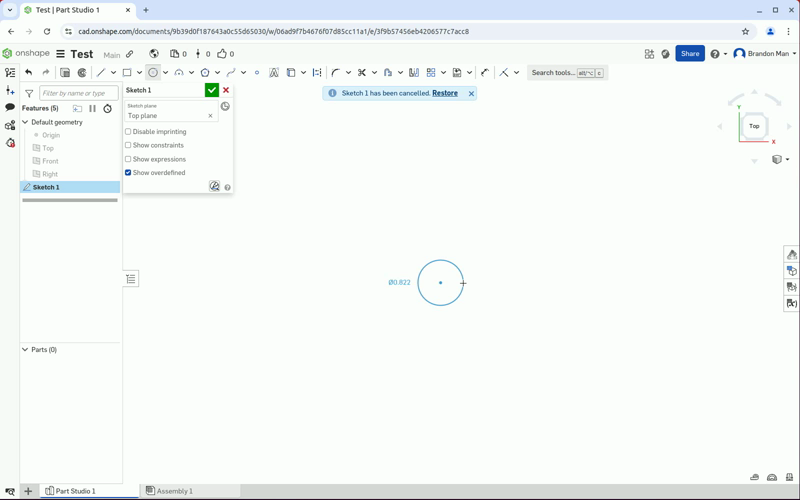
click(463, 282)
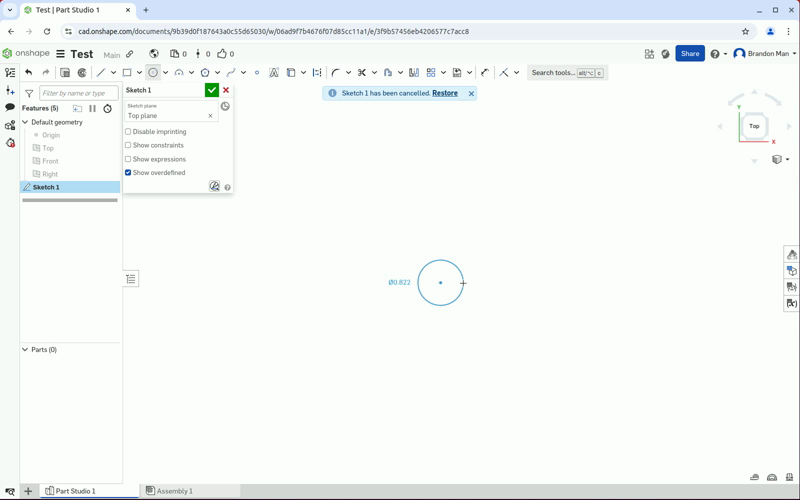
scroll(-6)
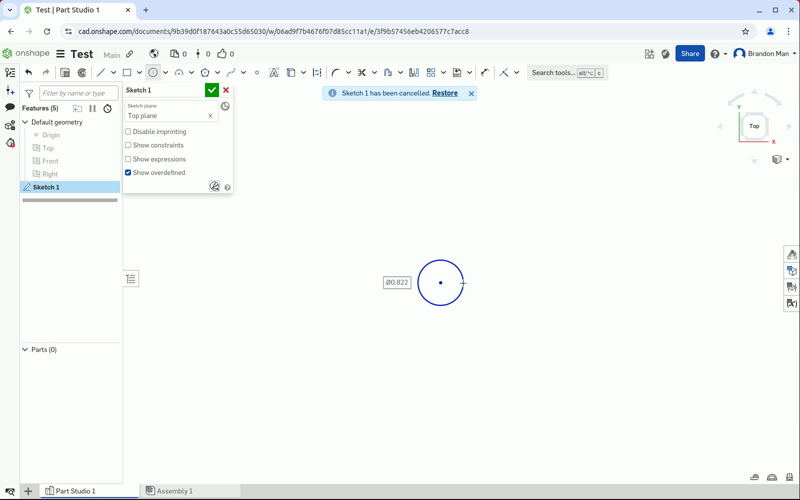
scroll(-6)
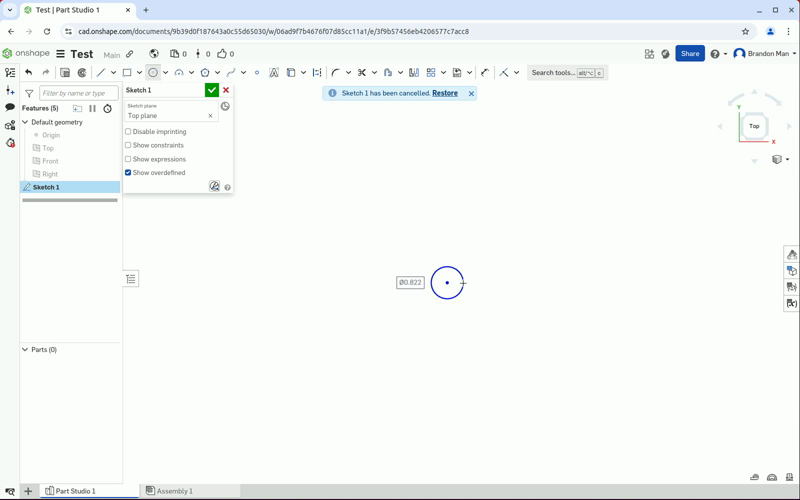
scroll(-6)
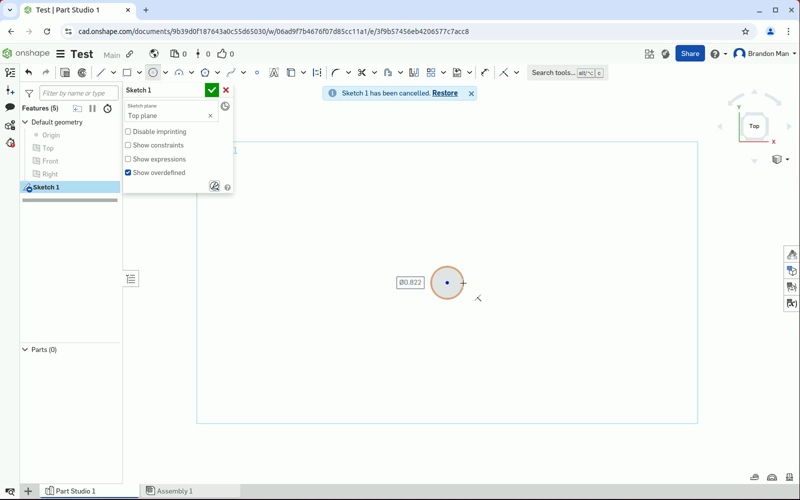
scroll(-6)
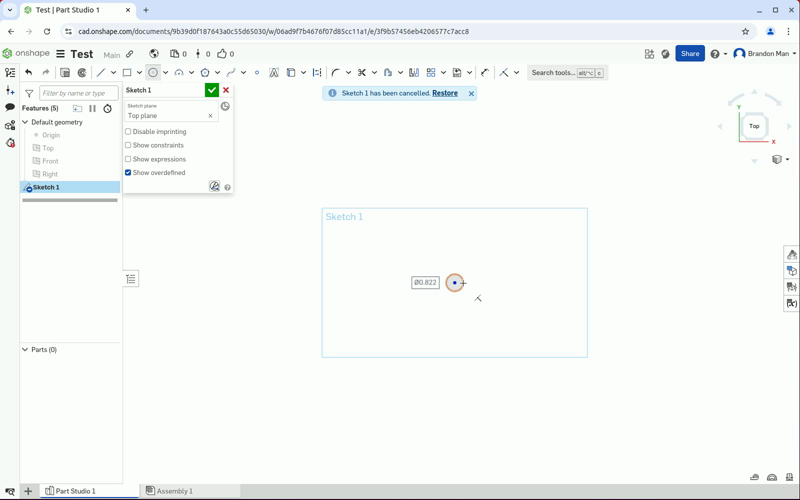
scroll(-6)
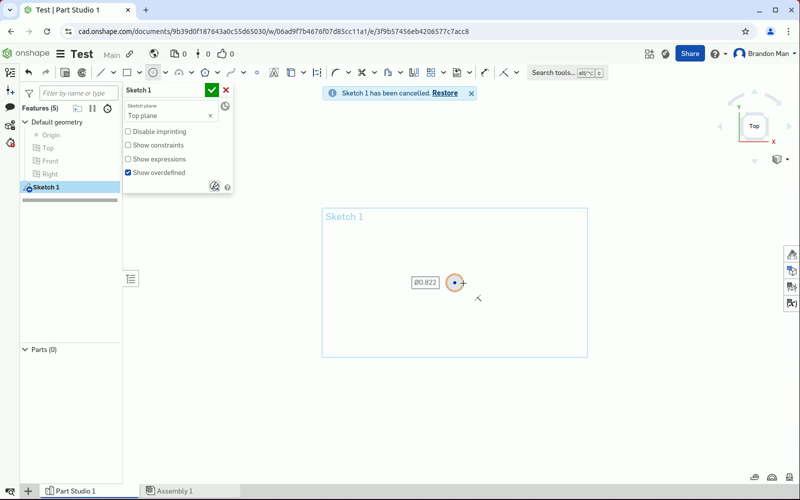
scroll(-6)
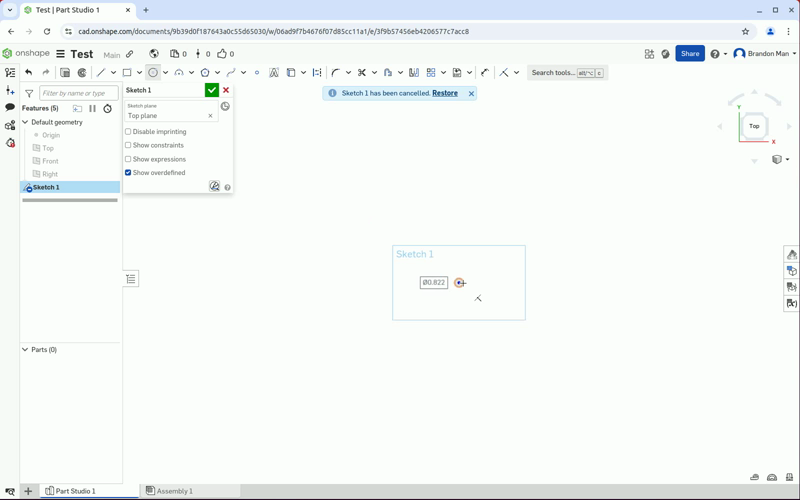
scroll(-6)
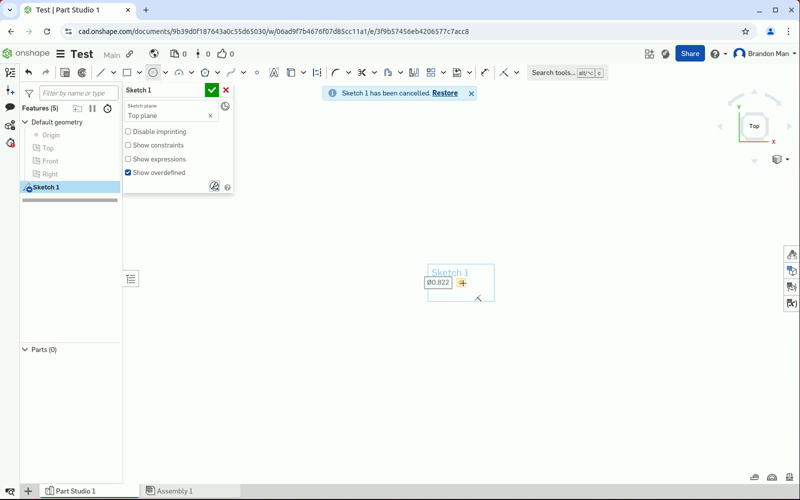
key(esc)
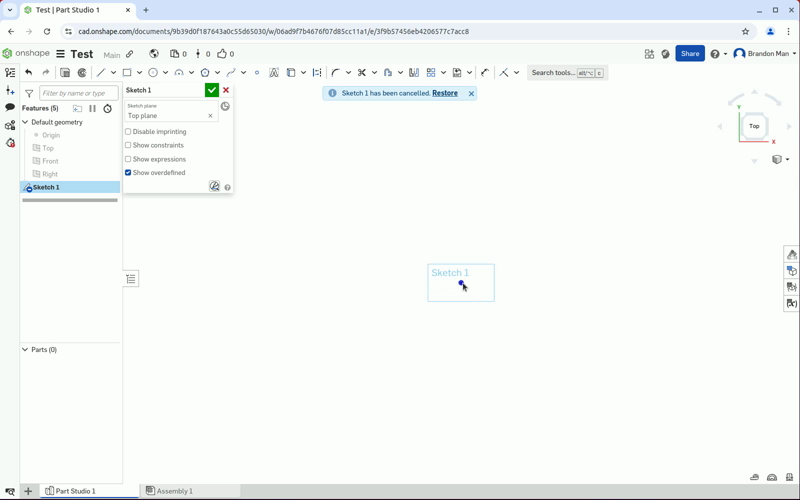
mouse_move(462, 283)
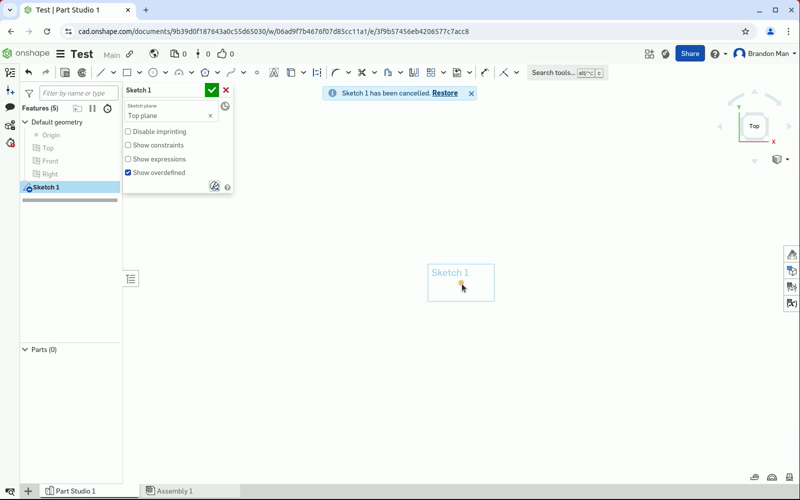
scroll(6)
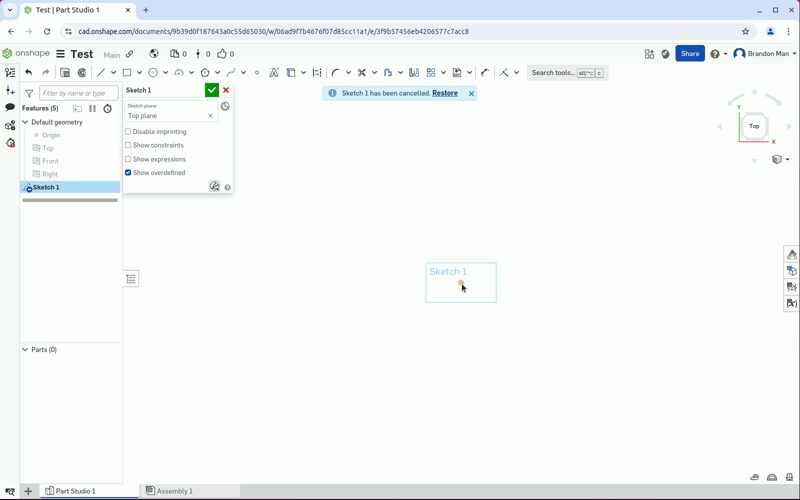
scroll(6)
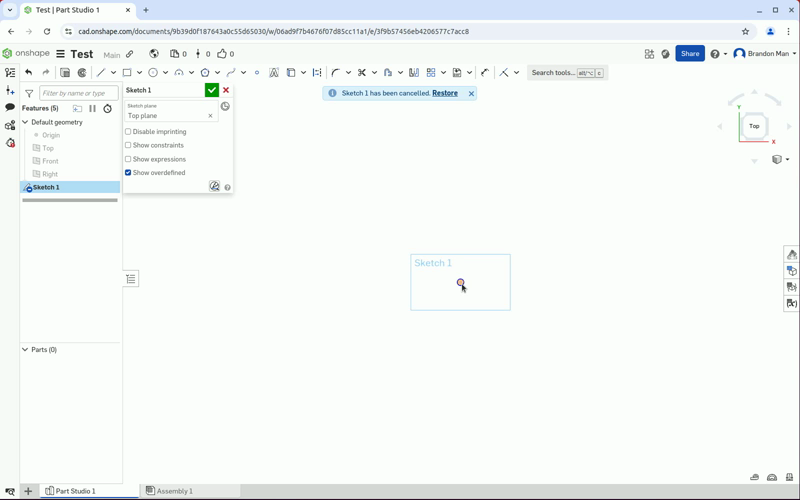
scroll(6)
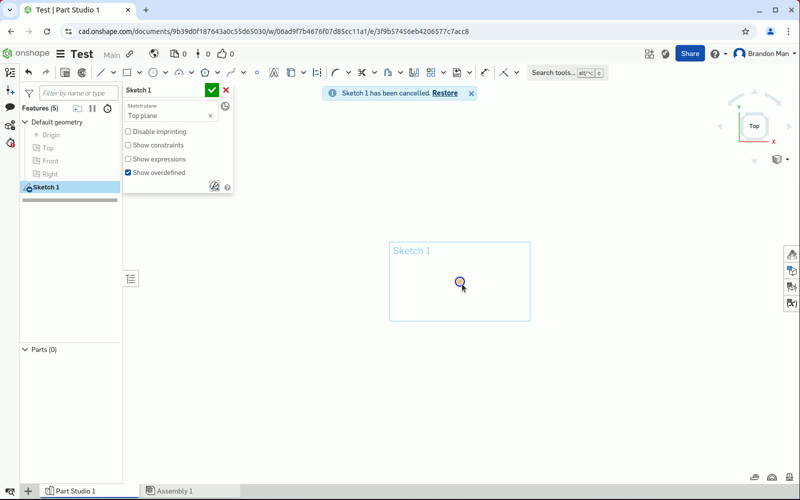
scroll(6)
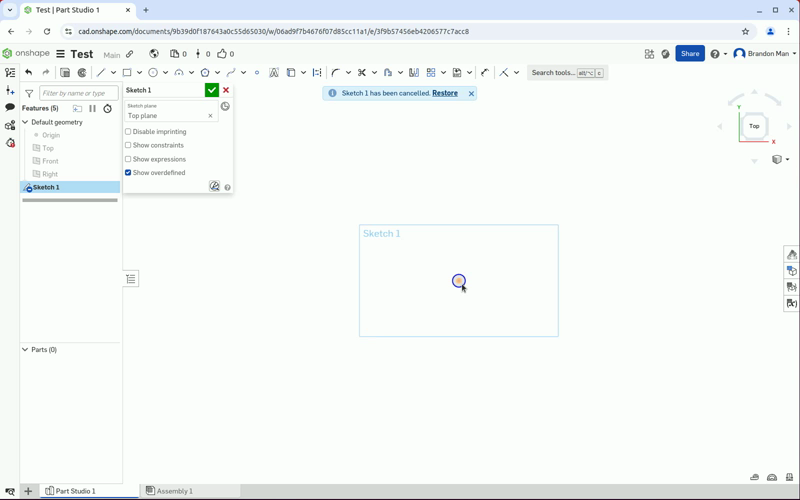
scroll(6)
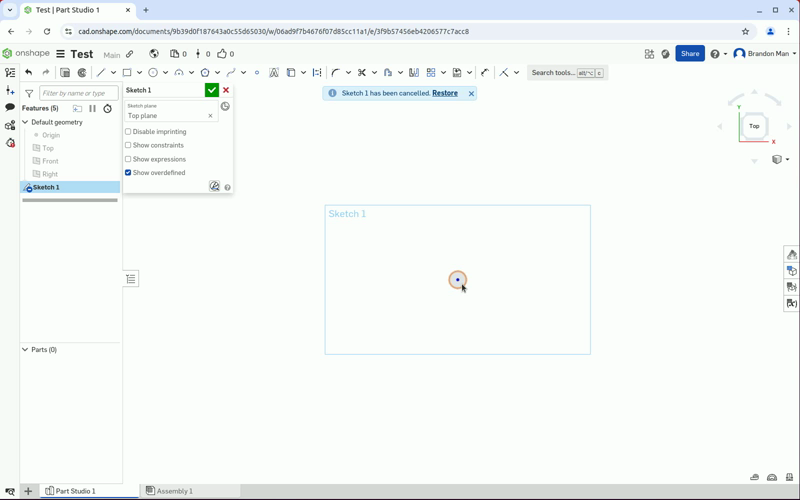
scroll(6)
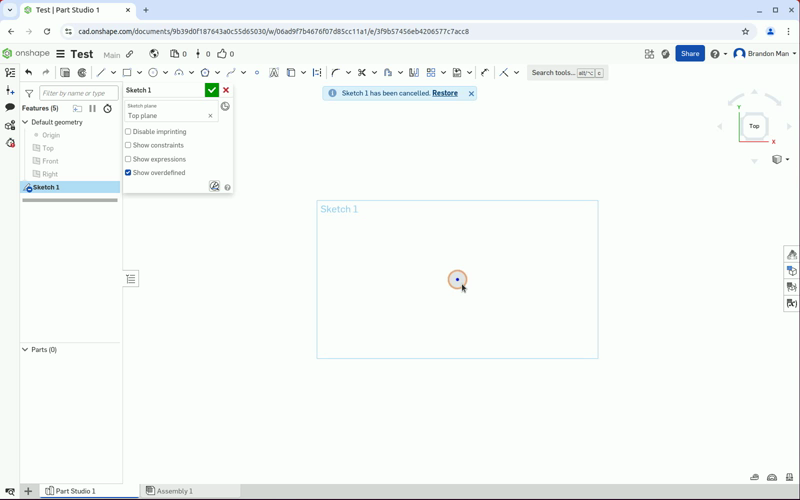
scroll(6)
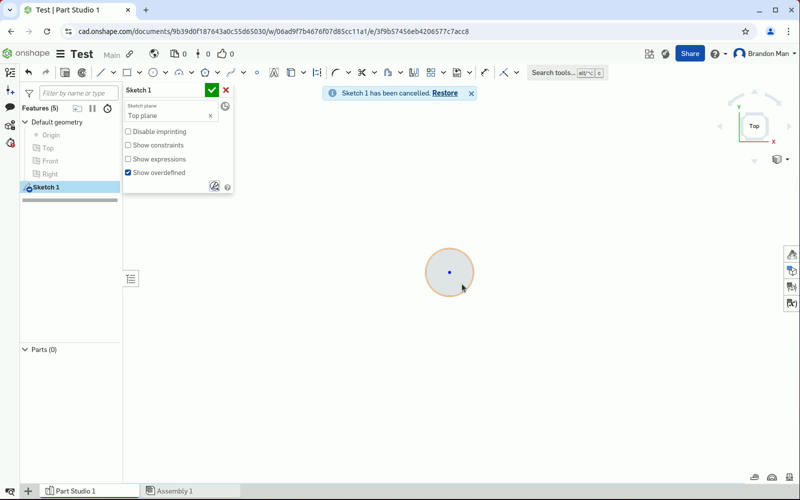
click(462, 283)
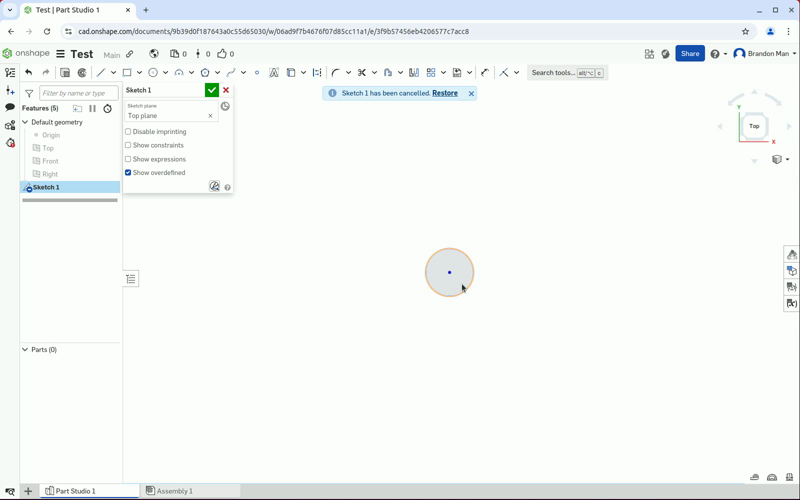
scroll(-6)
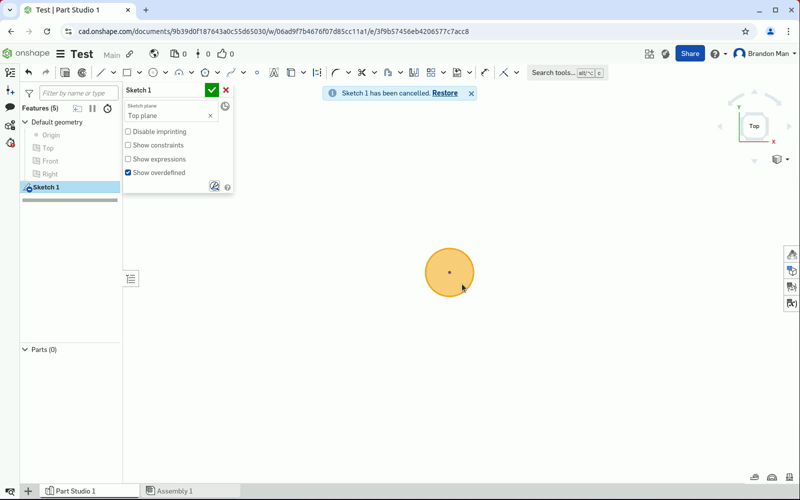
scroll(-6)
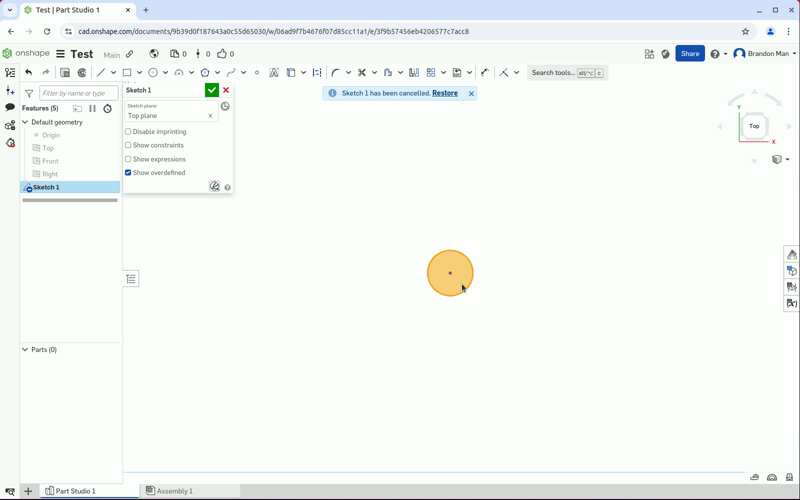
scroll(-6)
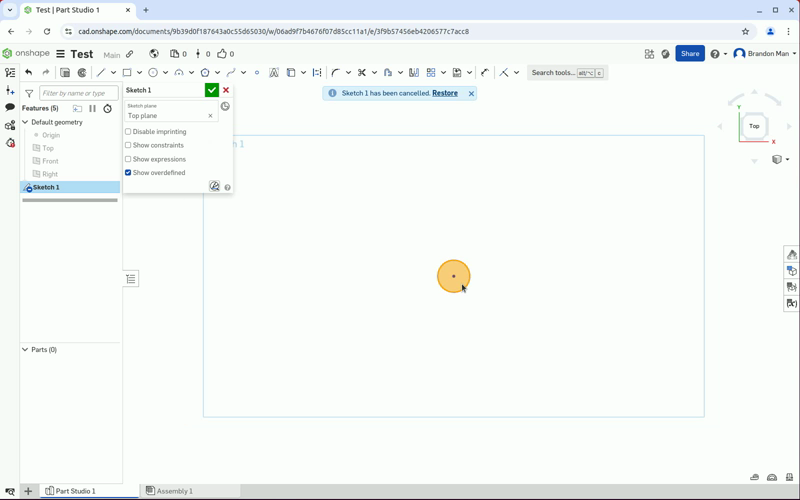
scroll(-6)
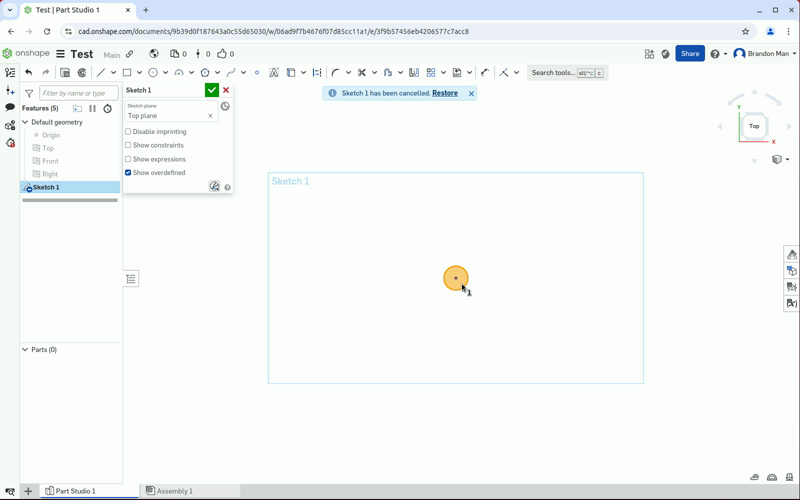
scroll(-6)
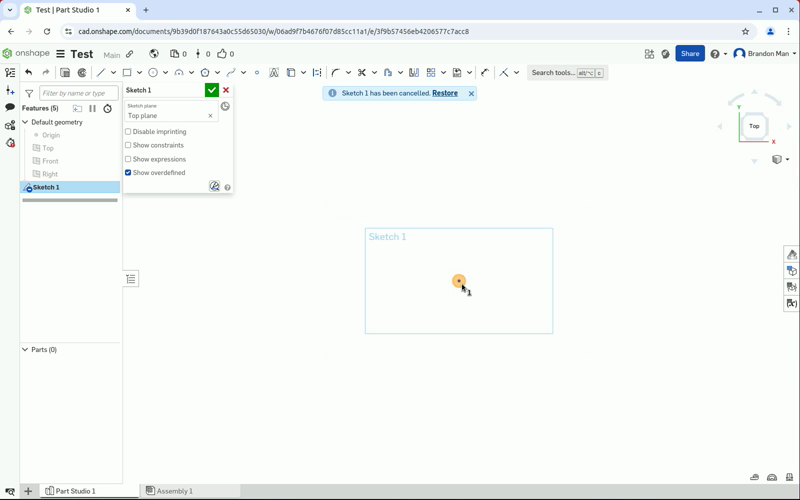
scroll(-6)
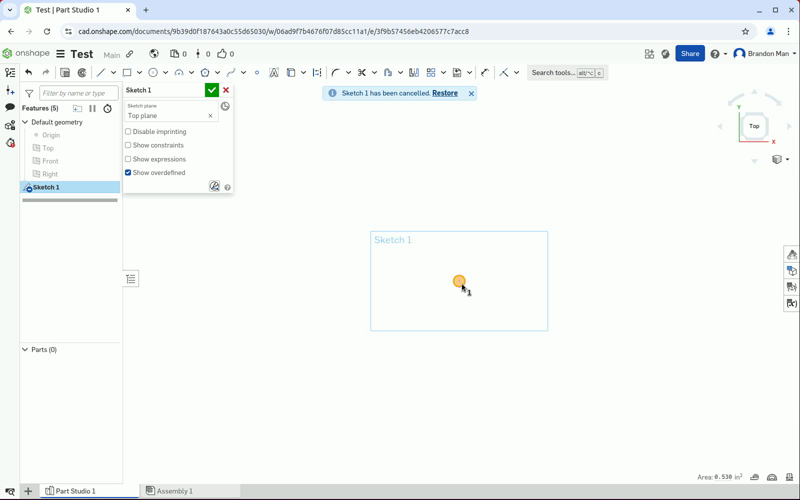
scroll(-6)
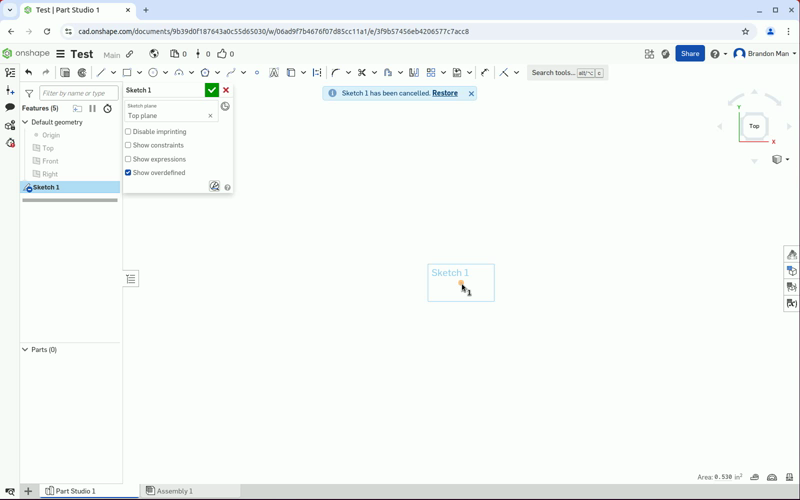
mouse_move(73, 352)
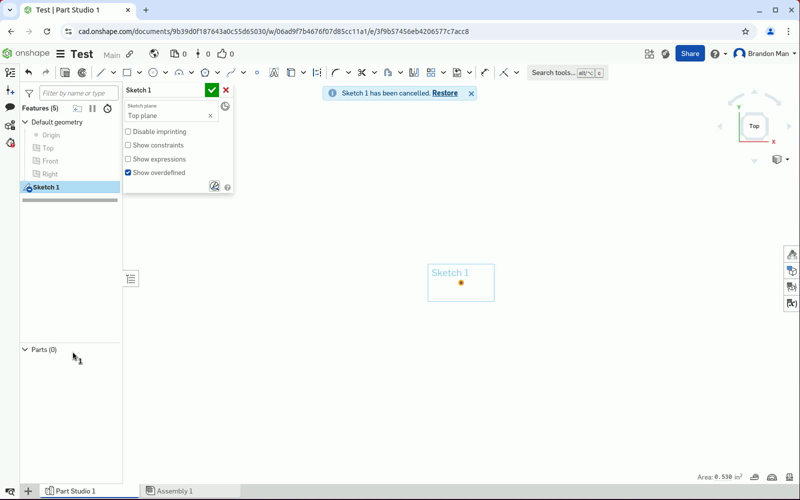
key(shift+y)
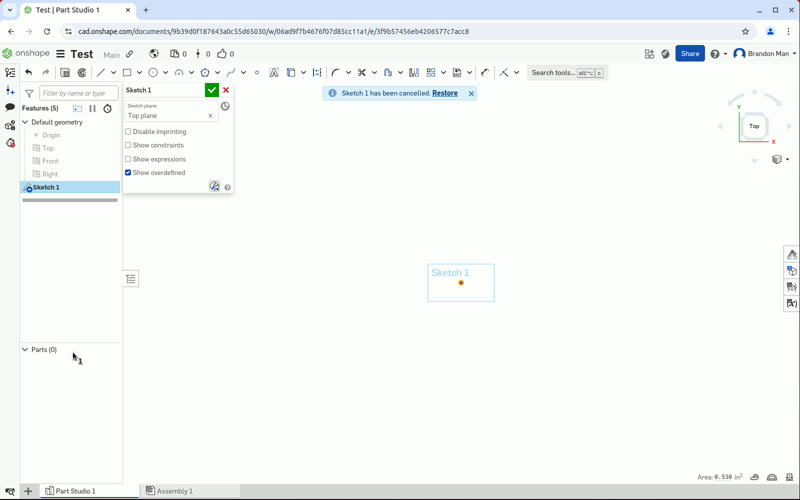
key(shift+e)
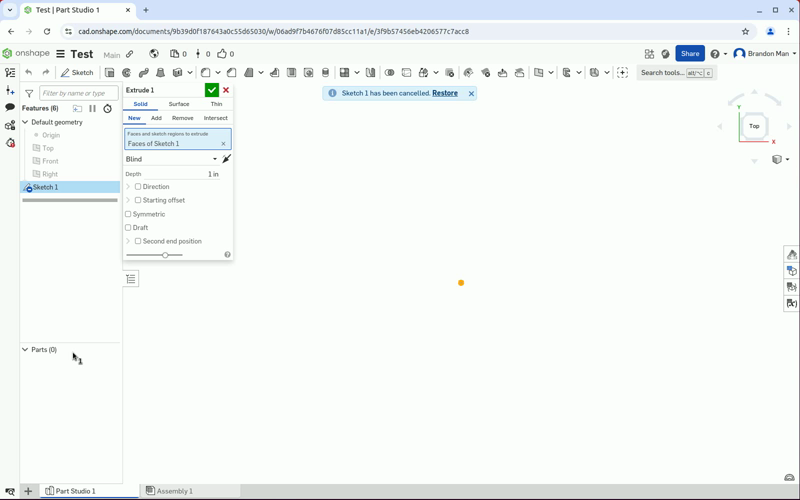
mouse_move(143, 106)
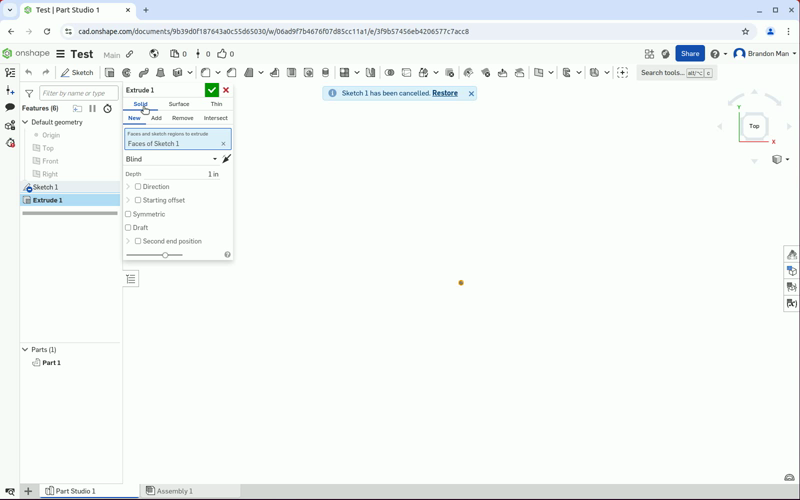
click(143, 106)
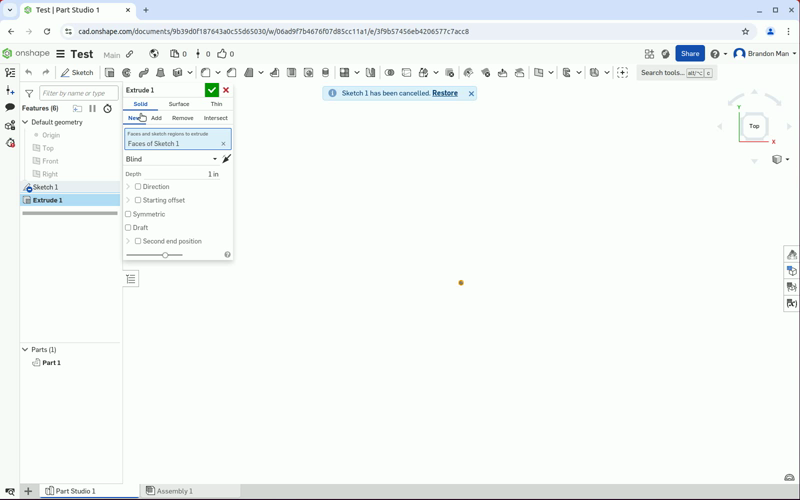
mouse_move(137, 120)
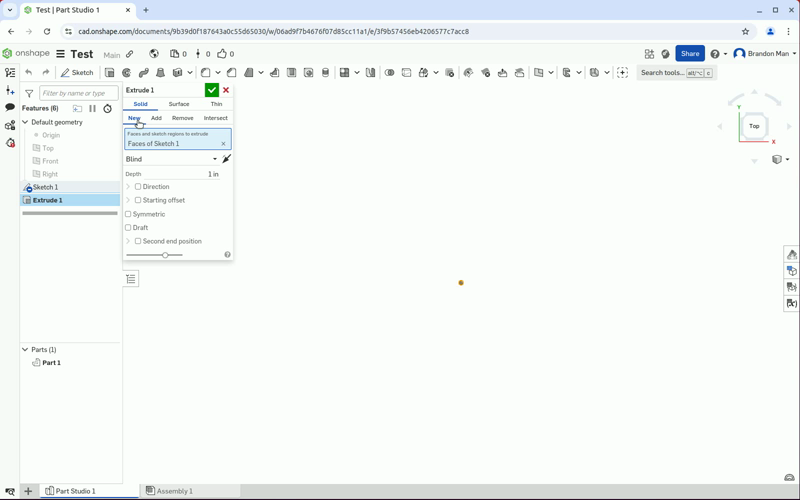
click(137, 120)
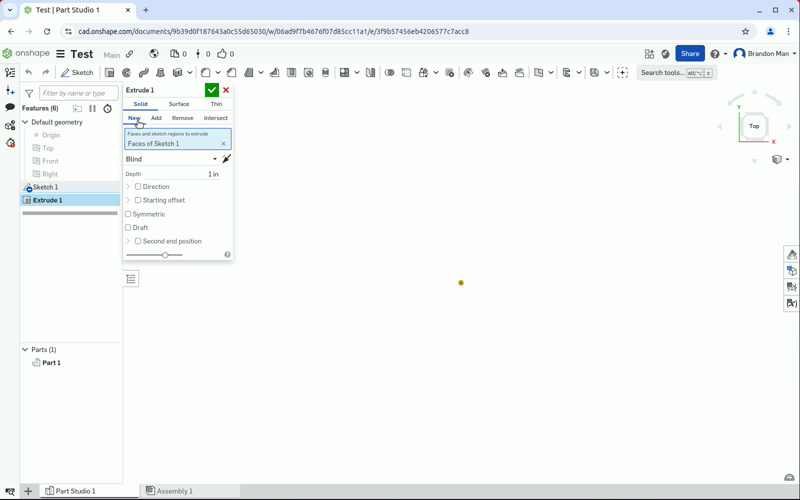
key(tab, 4)
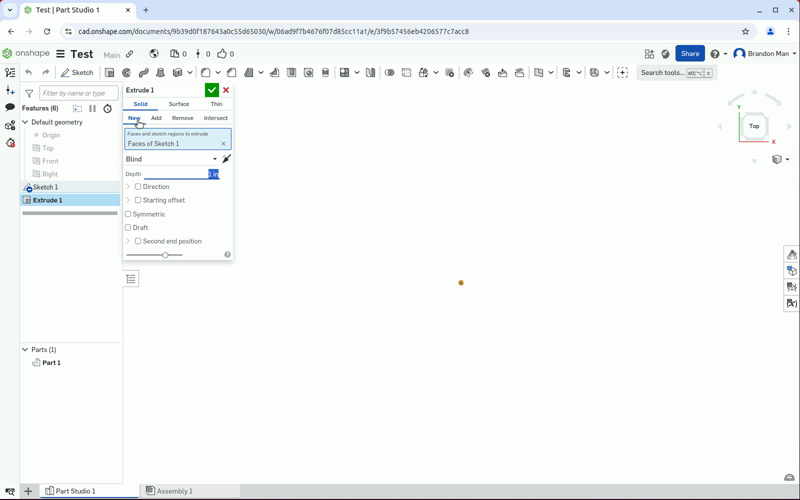
text(23.108)
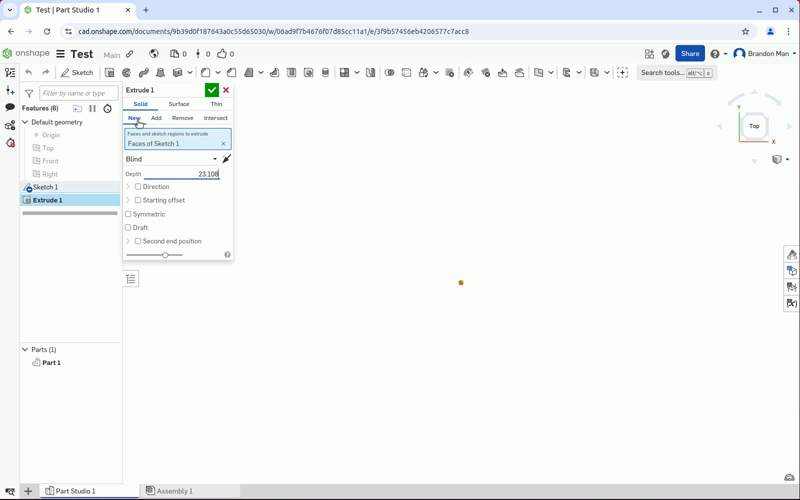
key(enter)
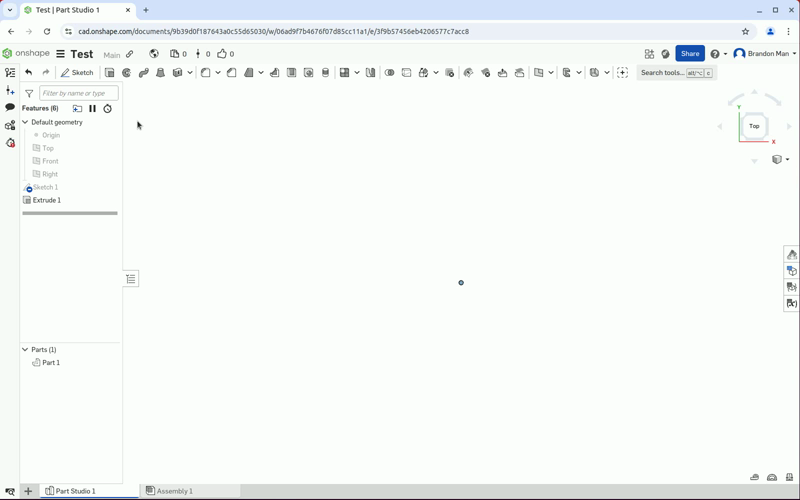
key(shift+h)
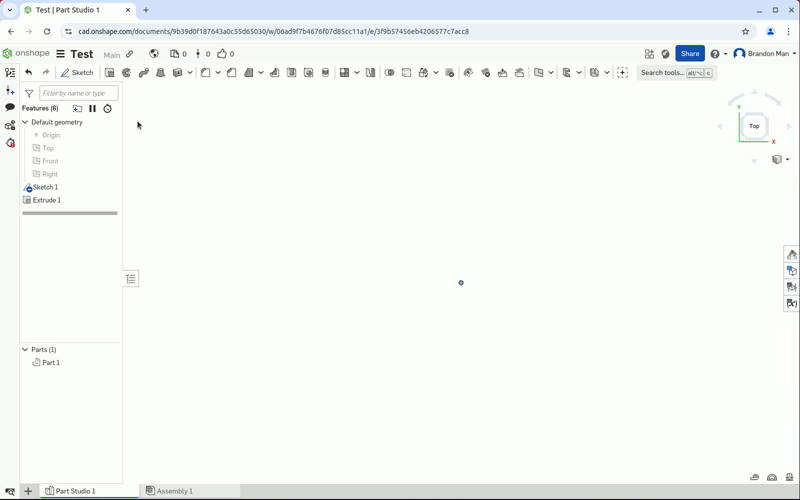
key(shift+h)
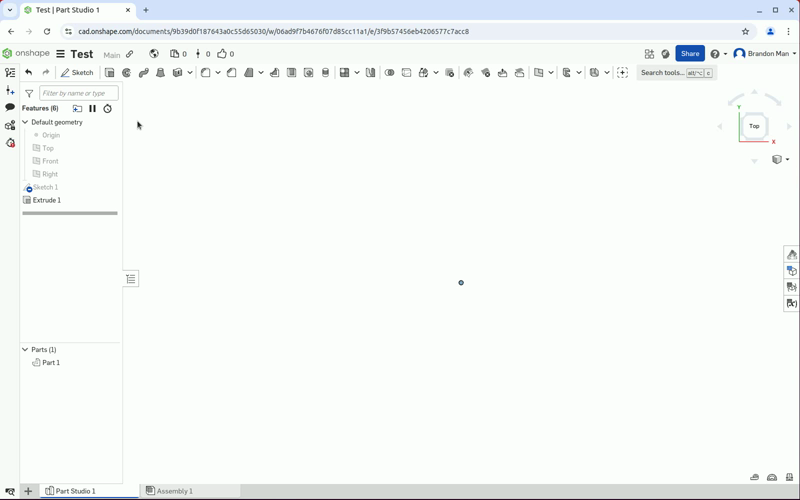
mouse_move(73, 189)
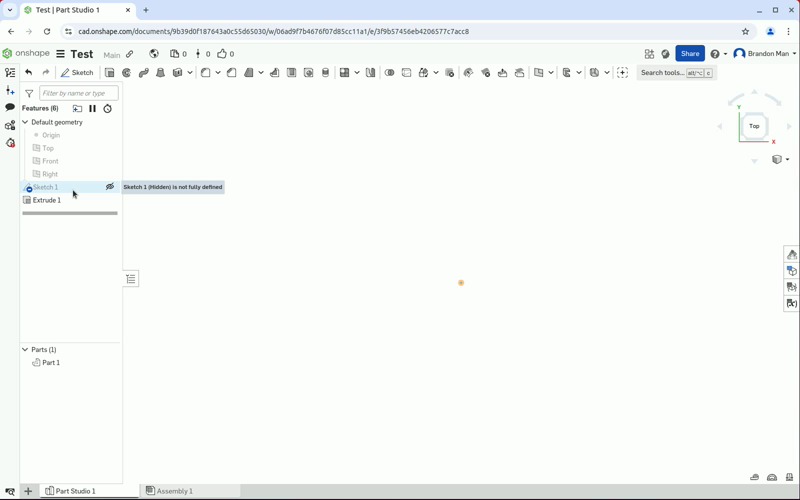
click(73, 189)
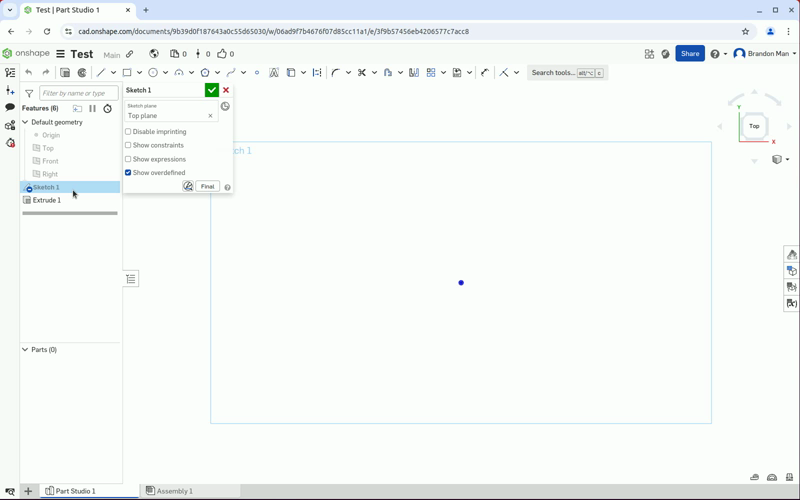
mouse_move(229, 92)
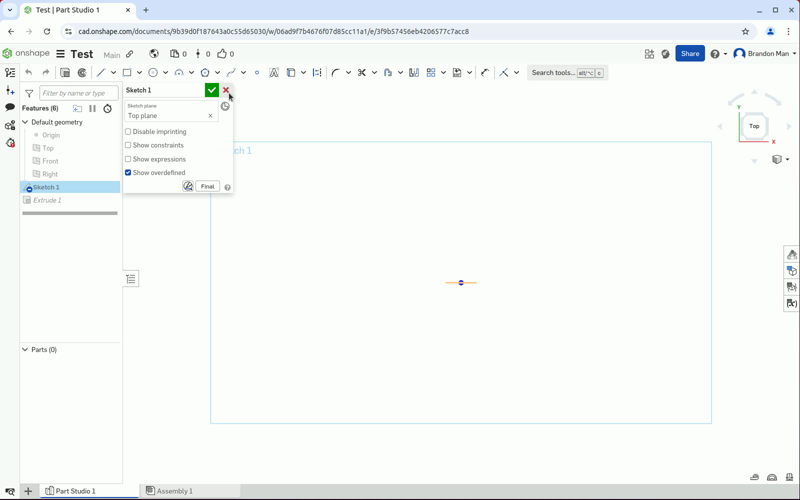
click(229, 92)
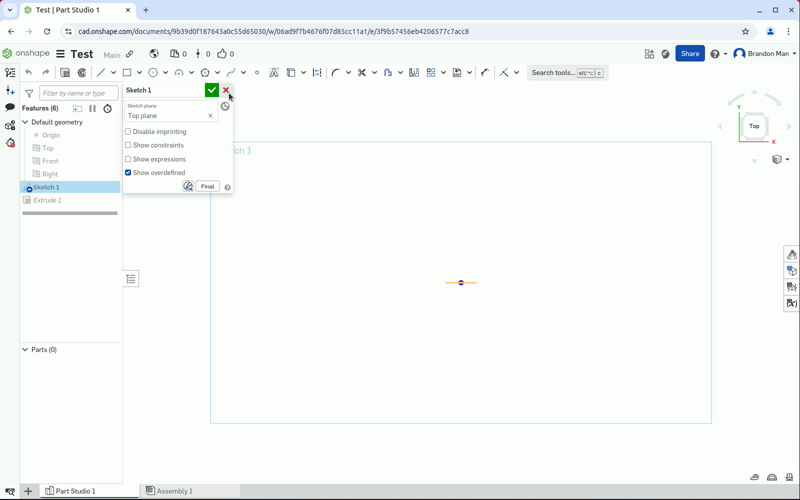
key(shift+s)
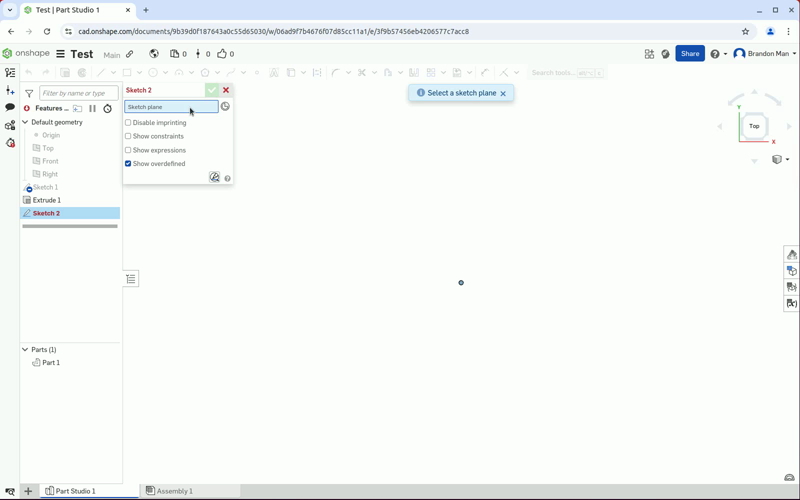
mouse_move(73, 150)
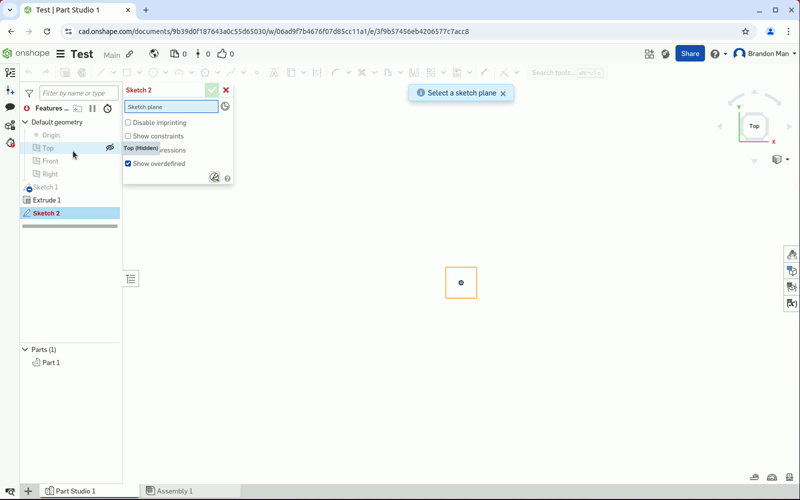
click(73, 150)
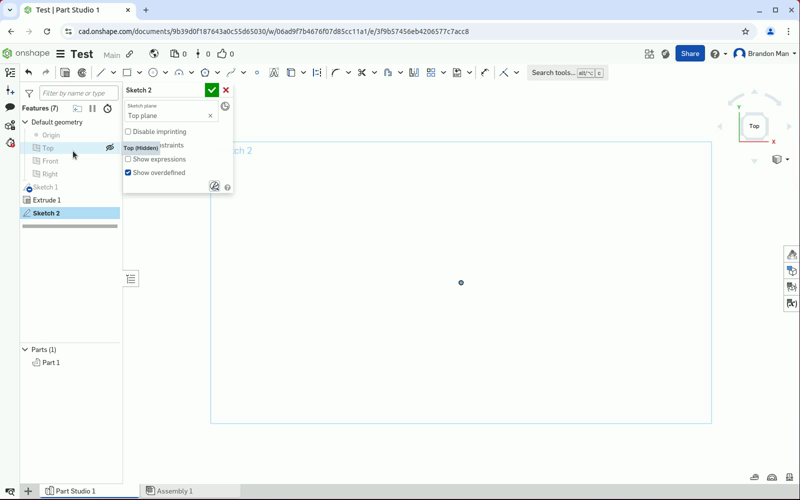
mouse_move(73, 352)
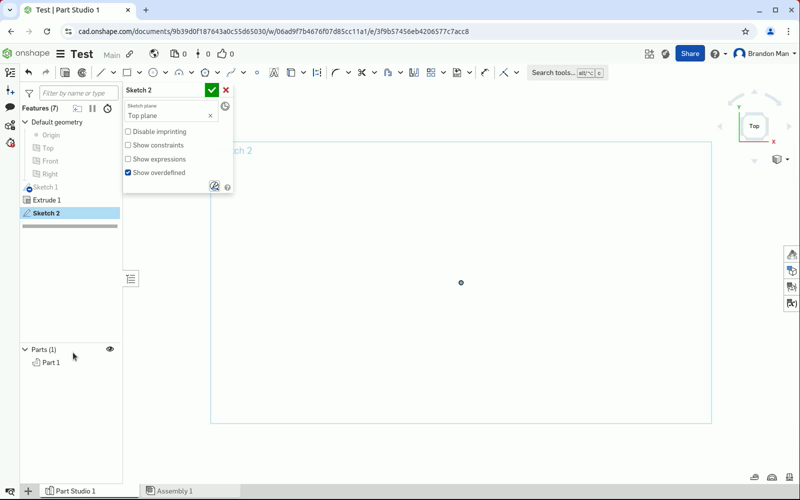
key(y)
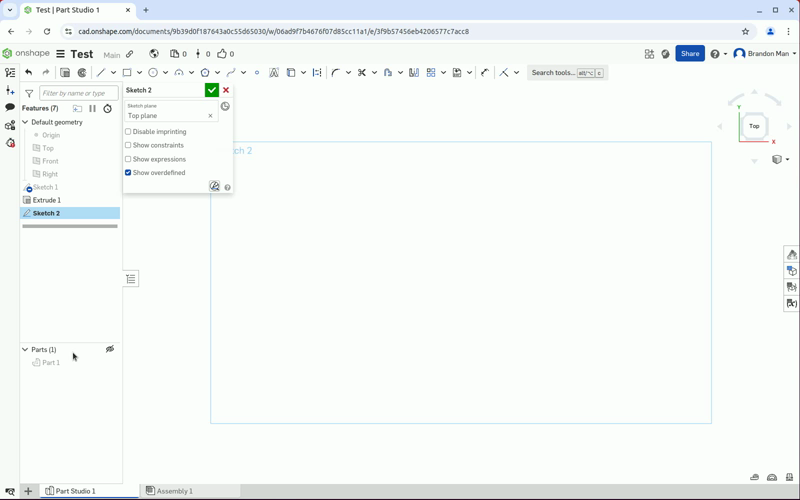
key(c)
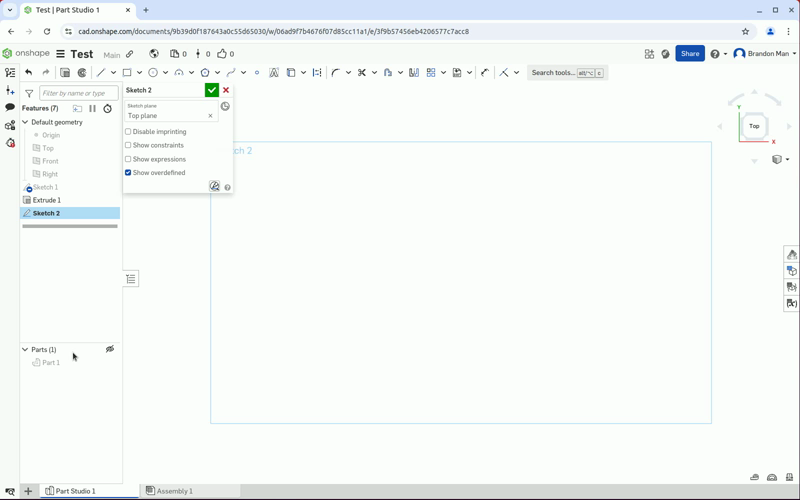
key_down(shift)
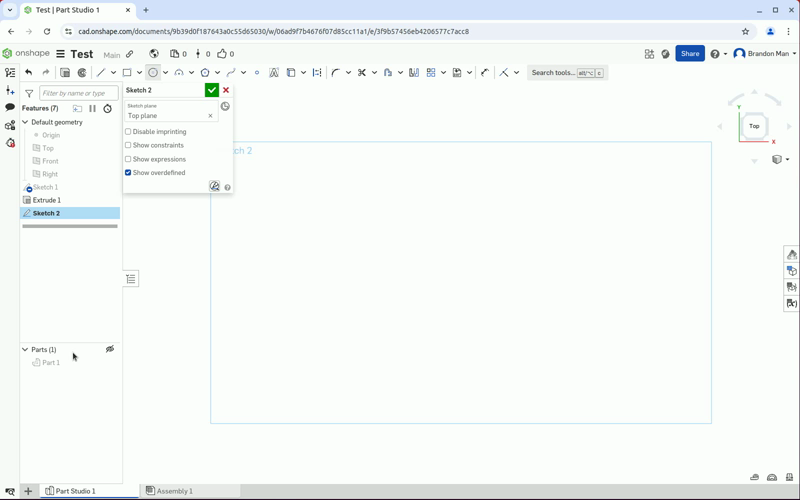
mouse_move(461, 268)
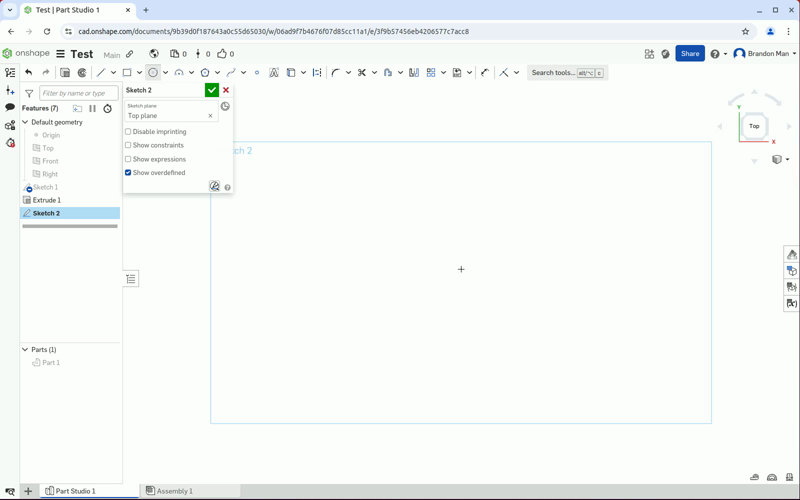
click(461, 268)
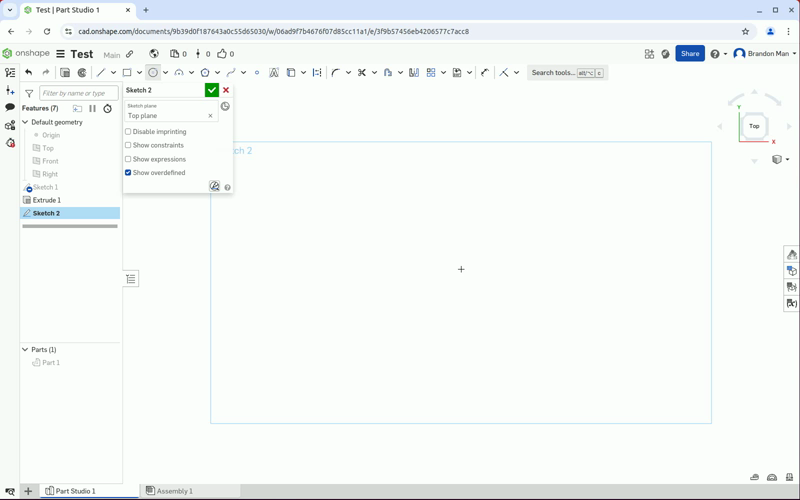
key_up(shift)
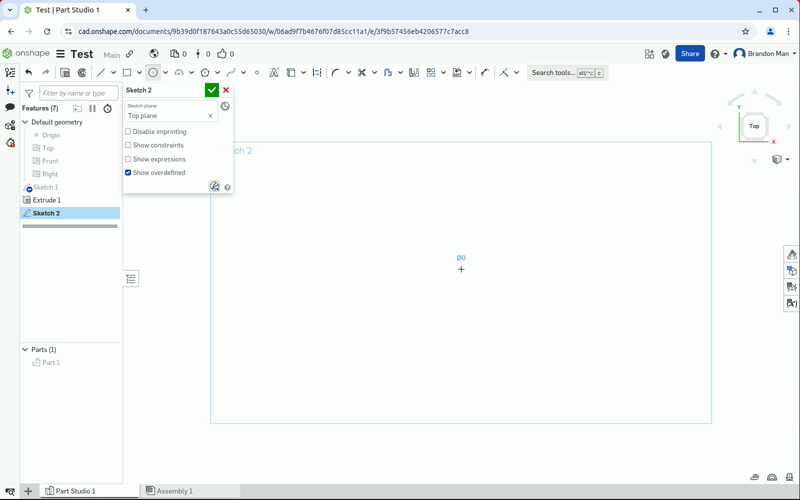
mouse_move(463, 268)
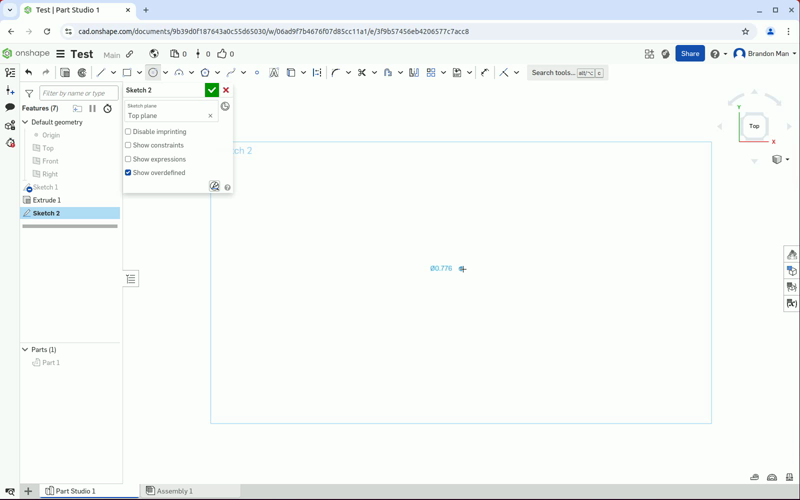
scroll(6)
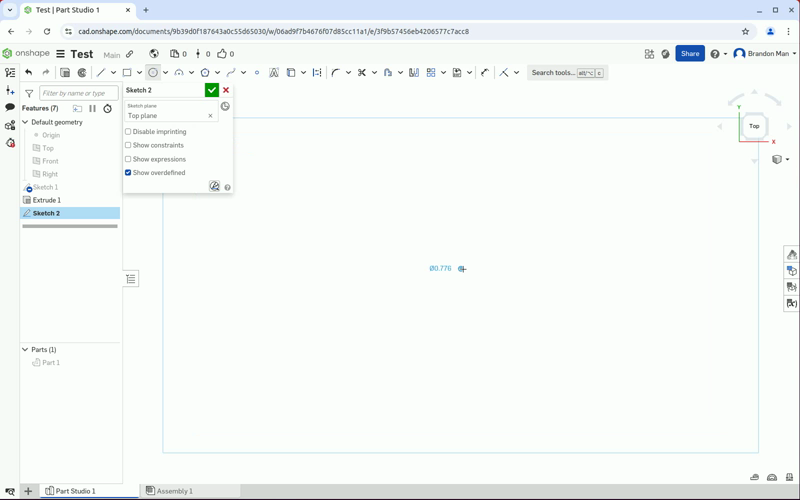
scroll(6)
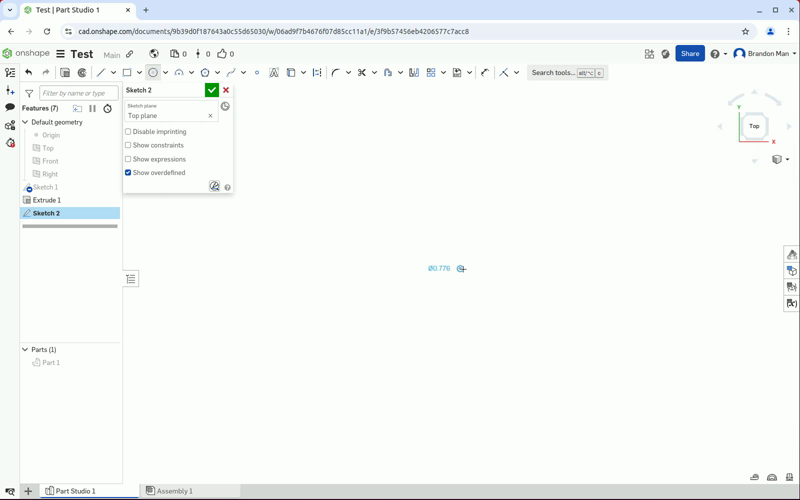
scroll(6)
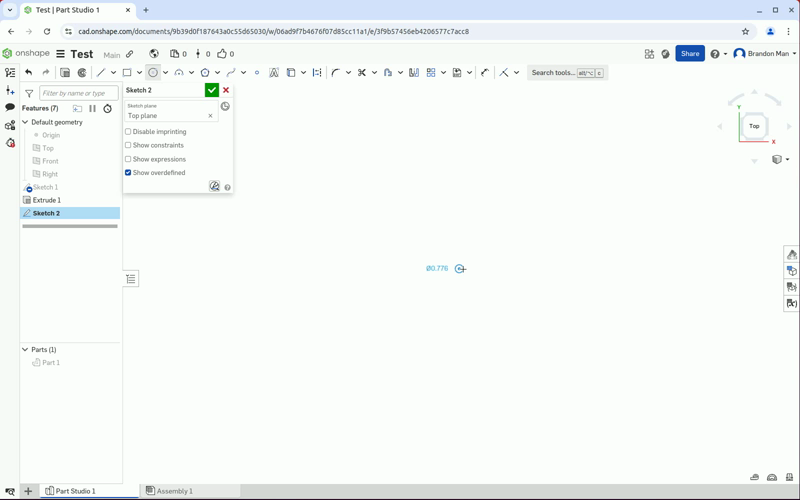
scroll(6)
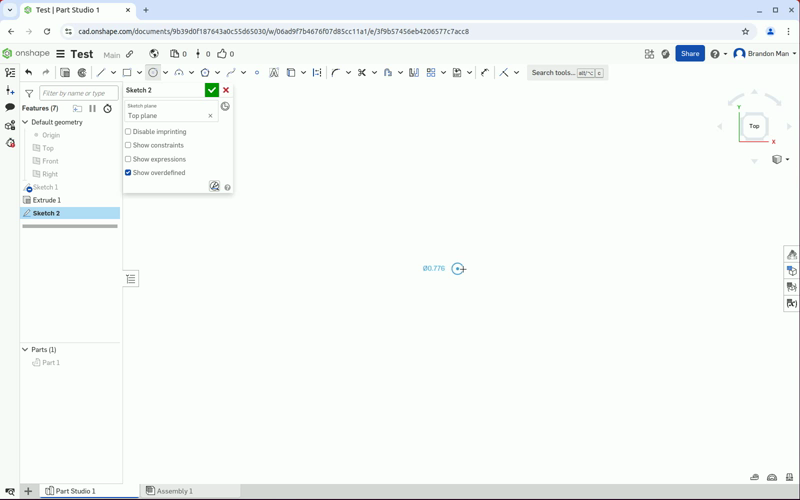
scroll(6)
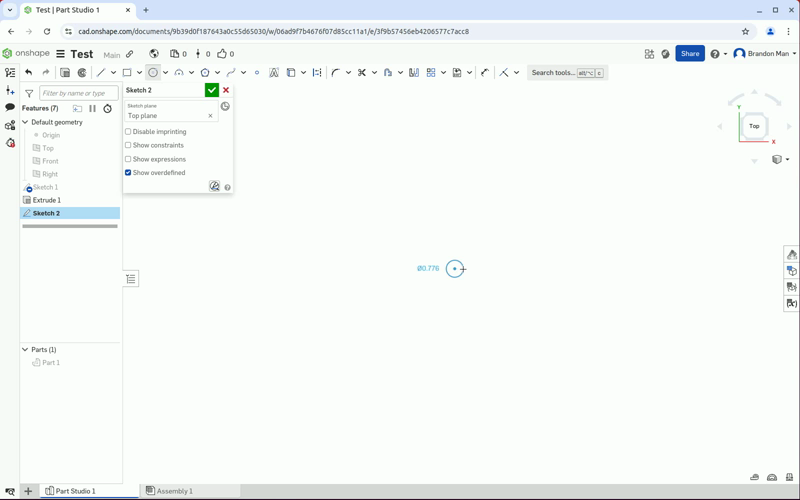
scroll(6)
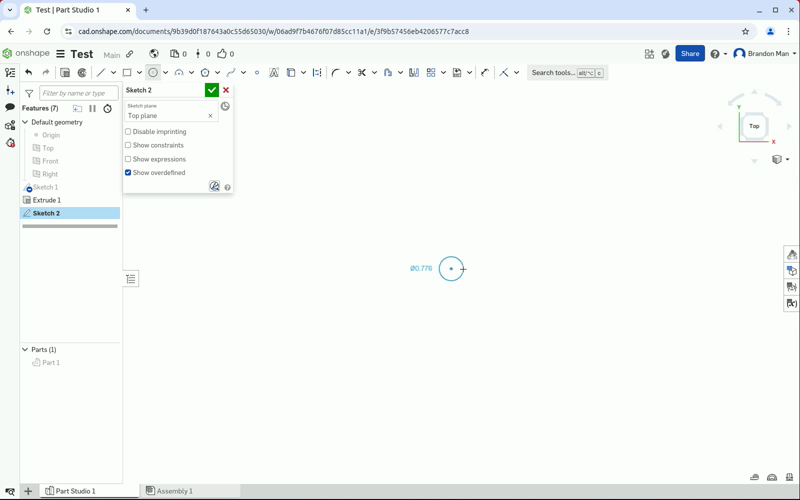
scroll(6)
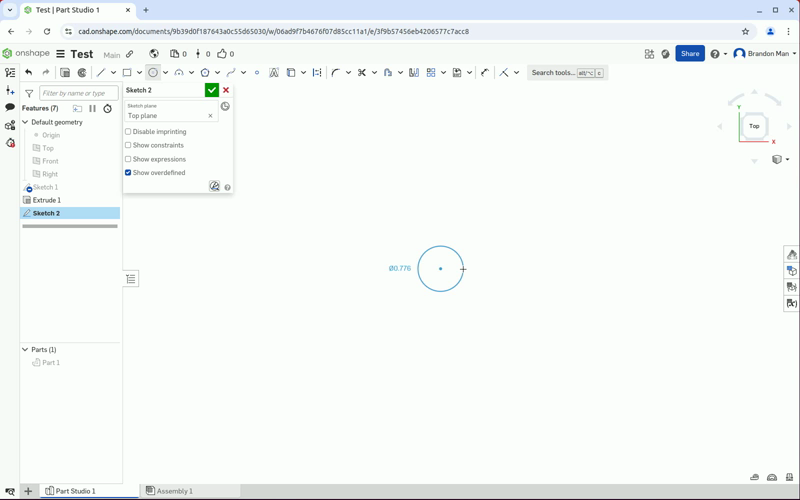
click(463, 268)
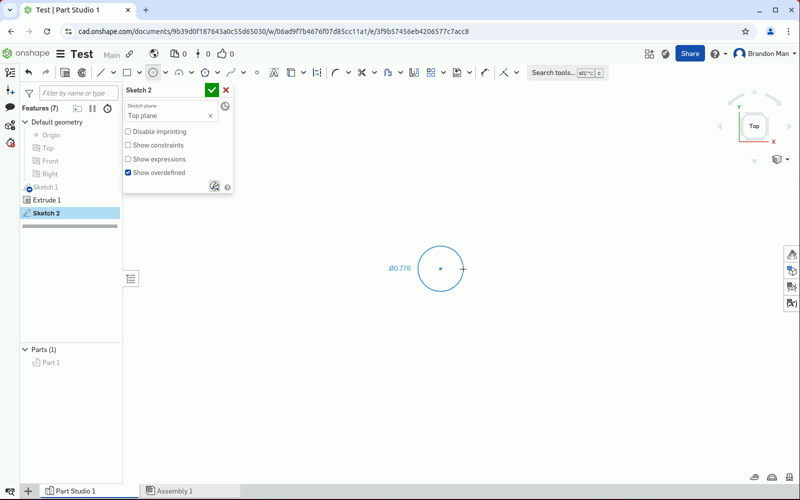
scroll(-6)
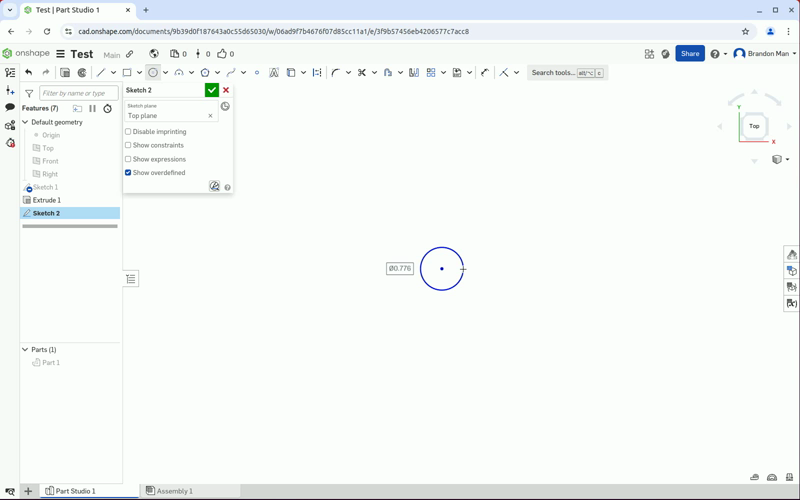
scroll(-6)
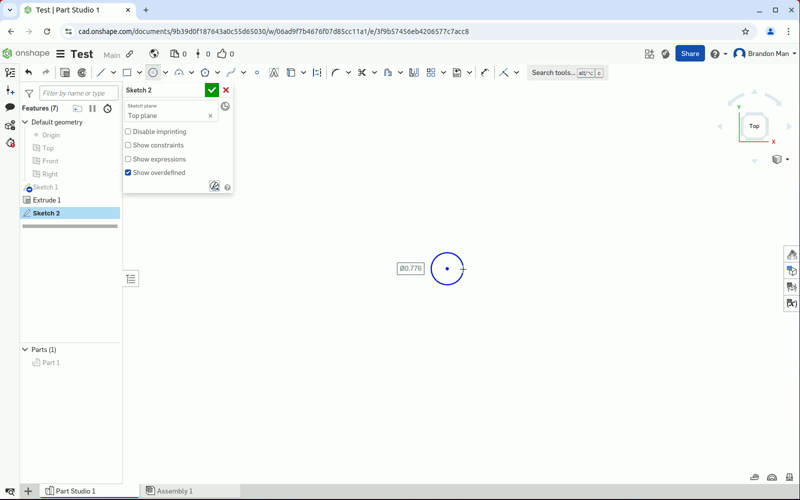
scroll(-6)
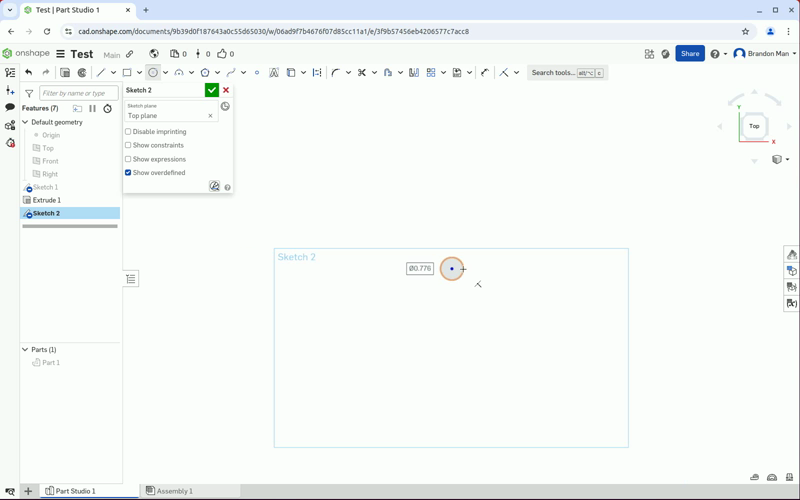
scroll(-6)
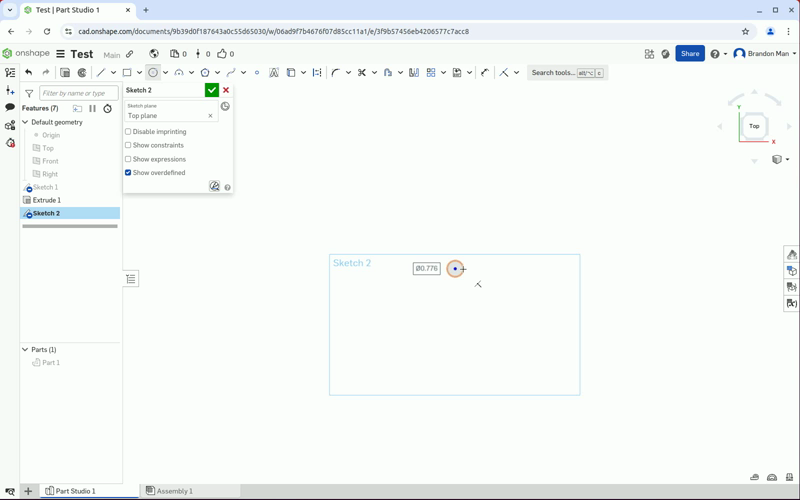
scroll(-6)
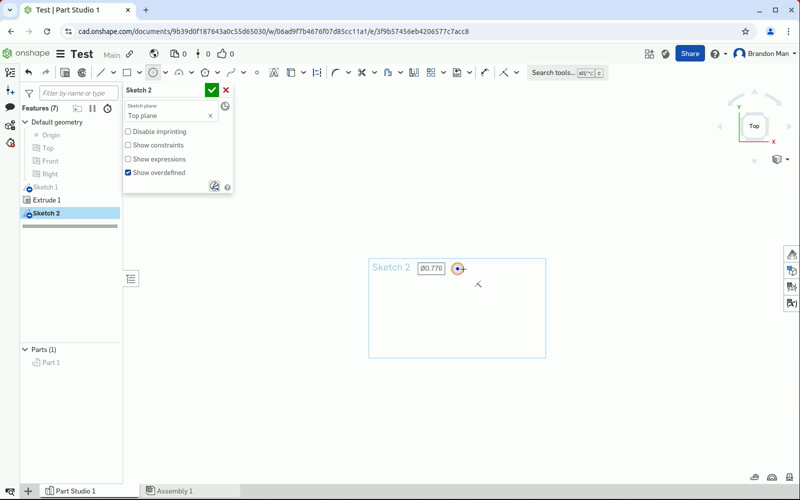
scroll(-6)
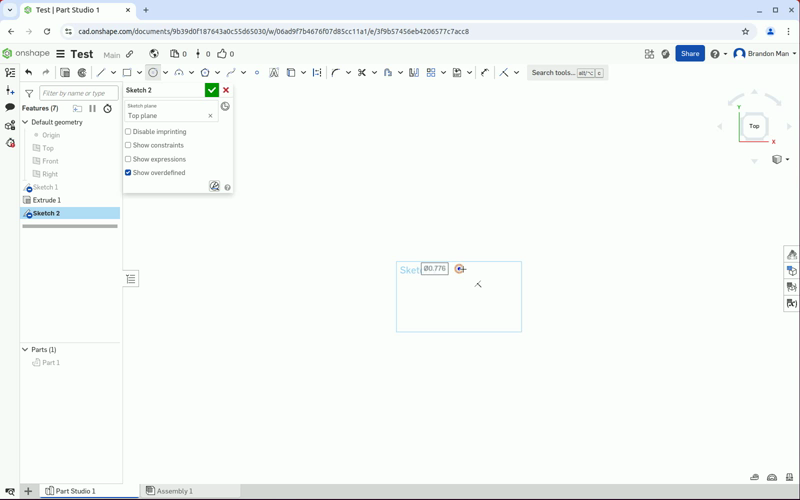
scroll(-6)
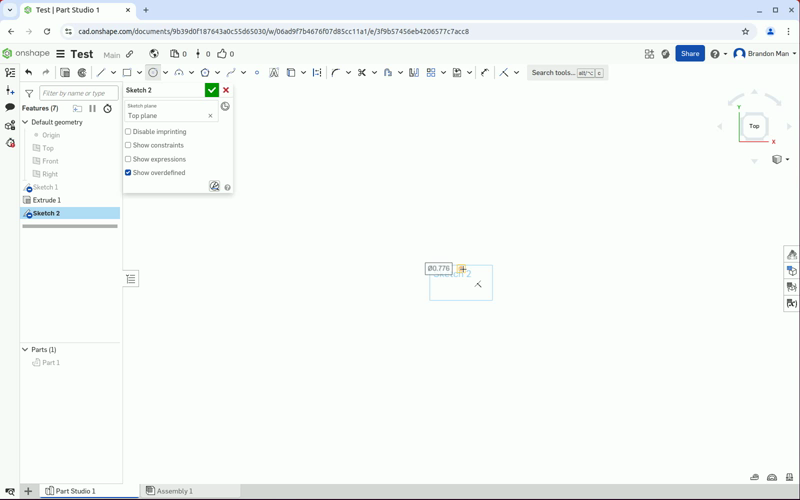
key(esc)
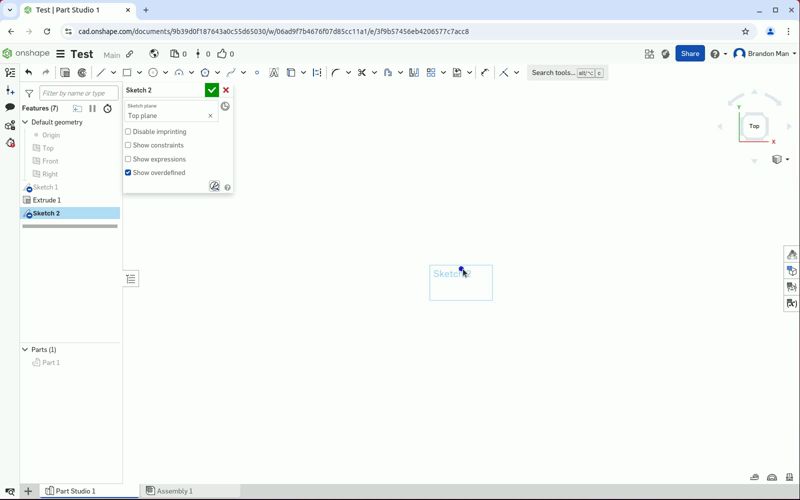
mouse_move(461, 269)
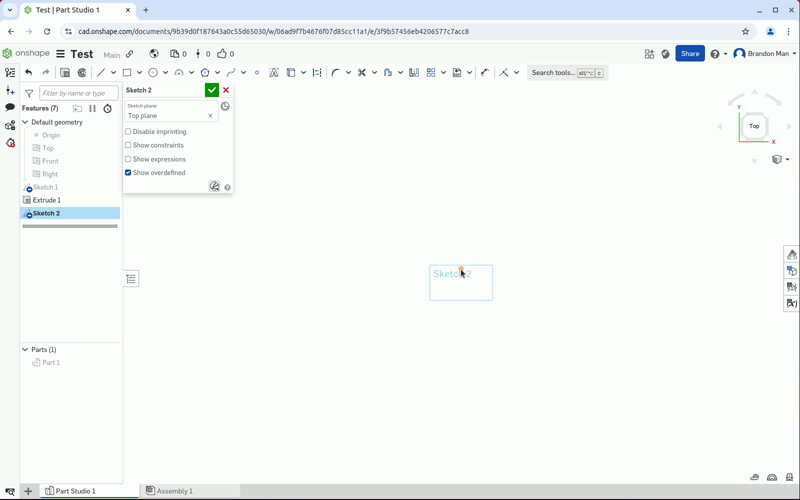
scroll(6)
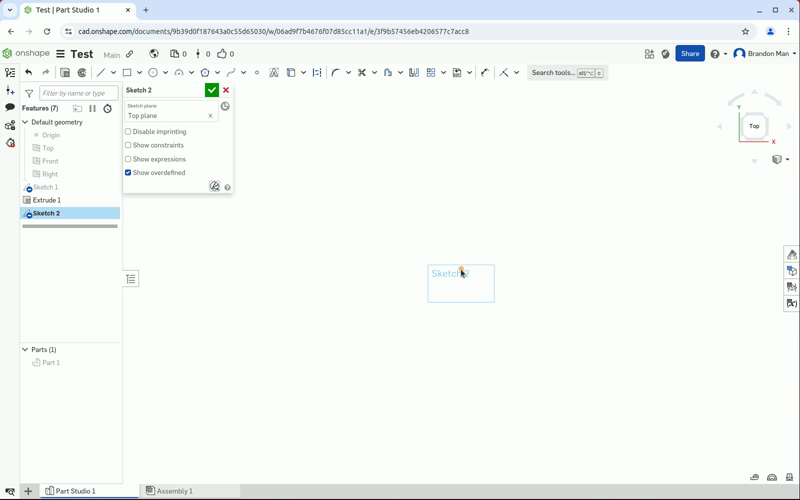
scroll(6)
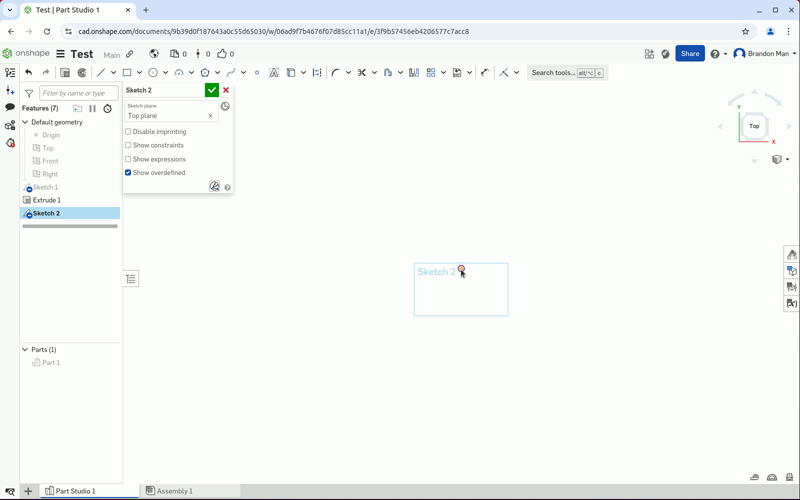
scroll(6)
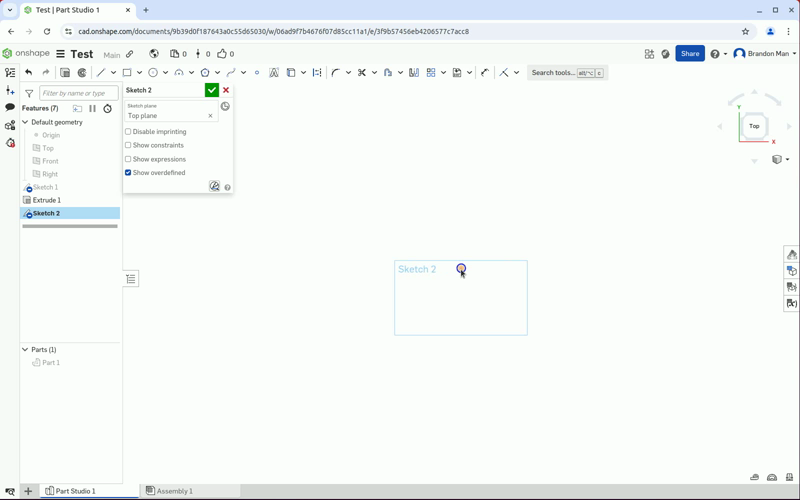
scroll(6)
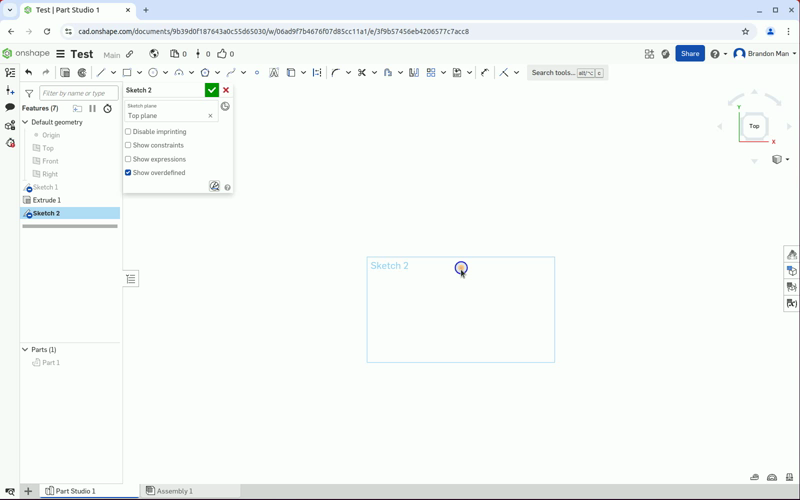
scroll(6)
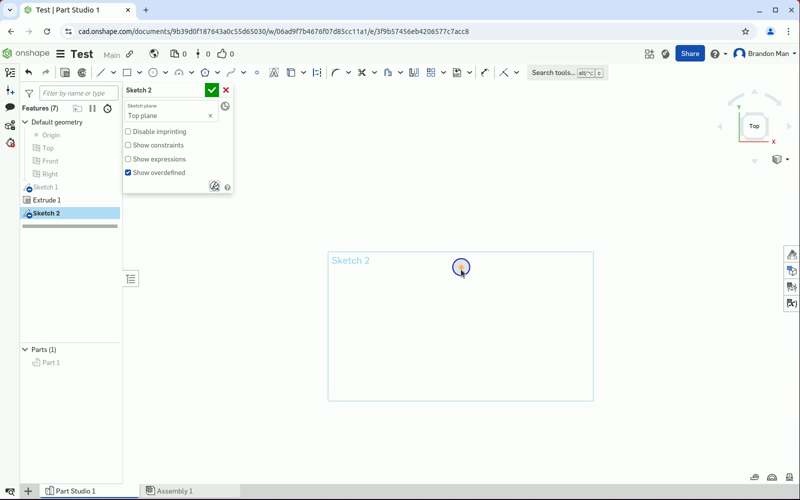
scroll(6)
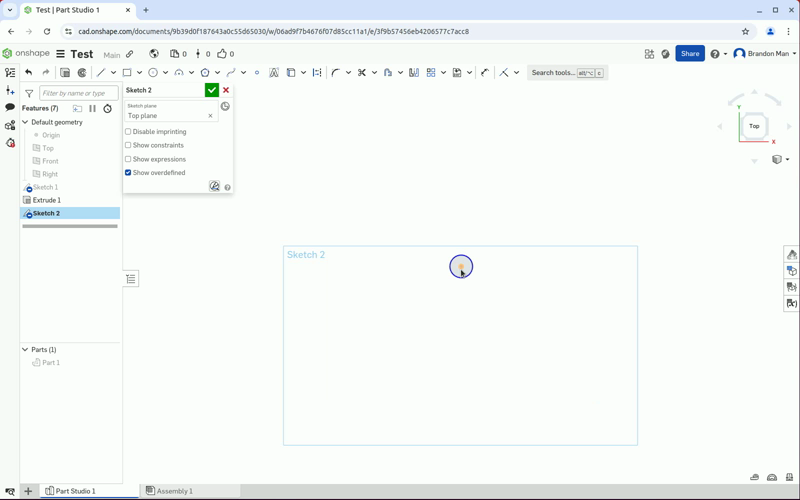
scroll(6)
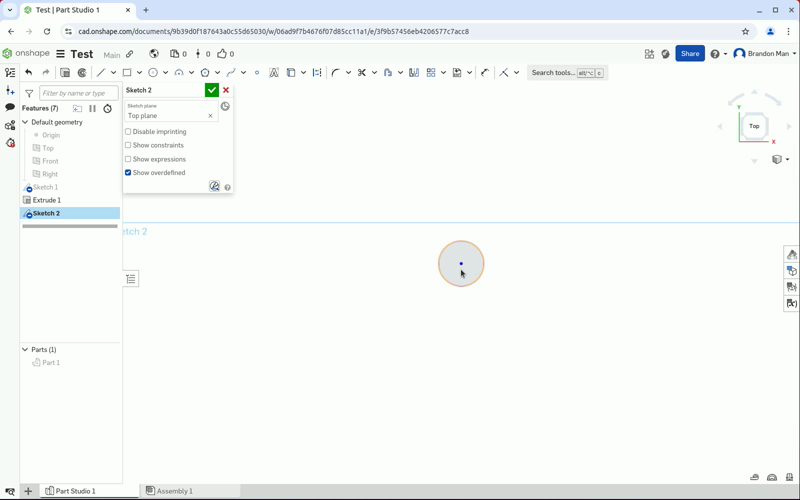
click(461, 269)
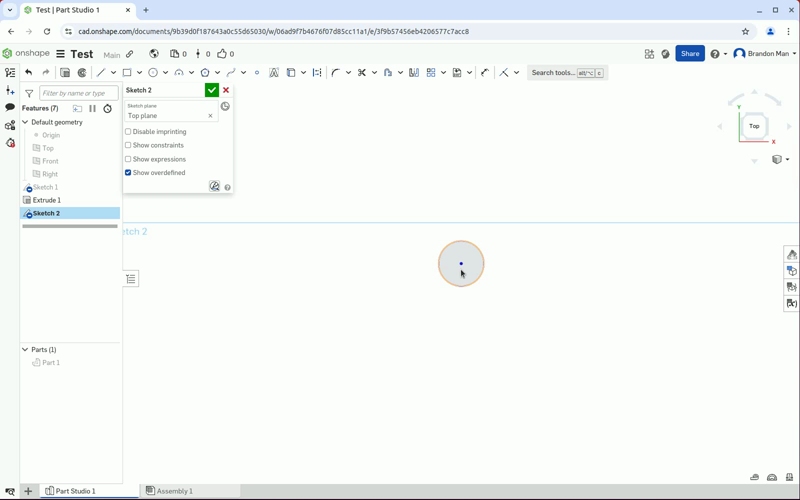
scroll(-6)
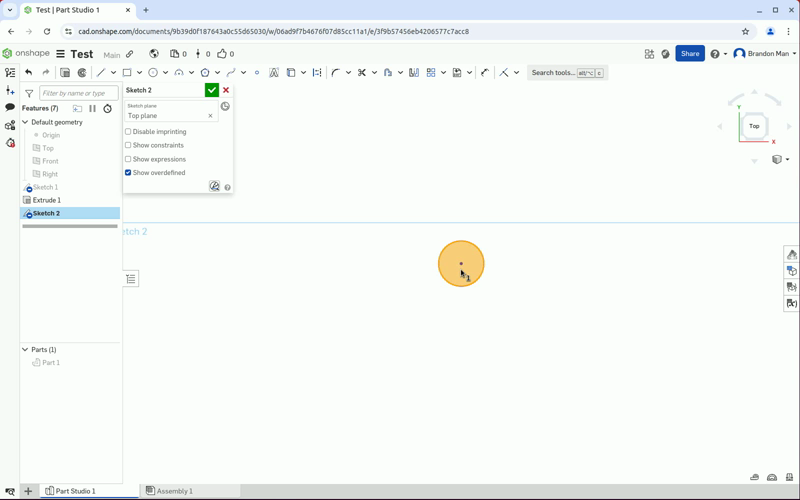
scroll(-6)
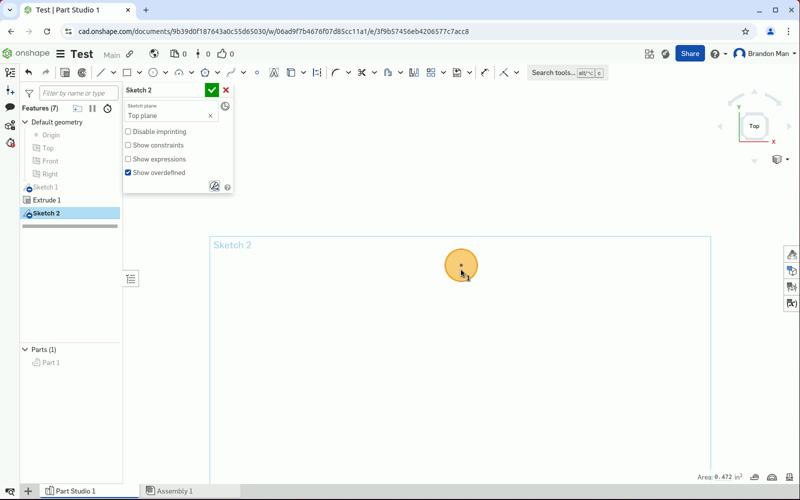
scroll(-6)
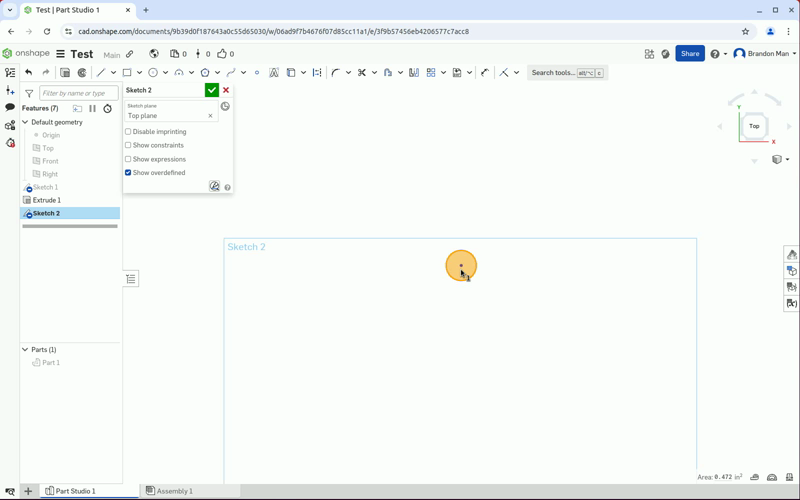
scroll(-6)
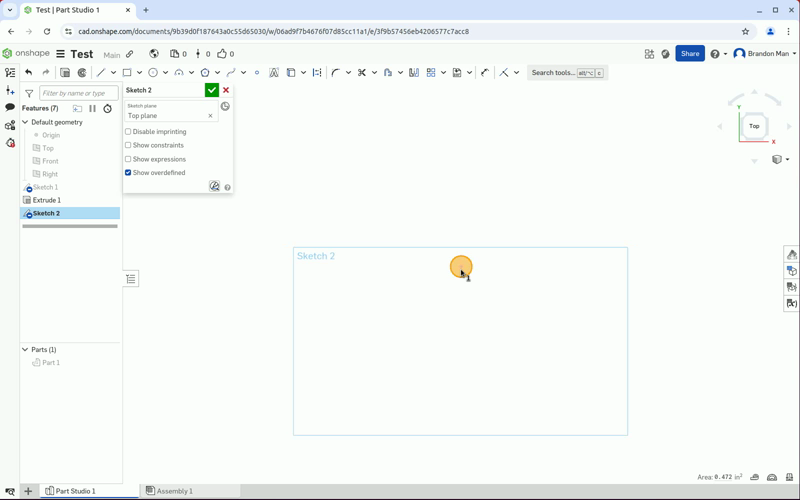
scroll(-6)
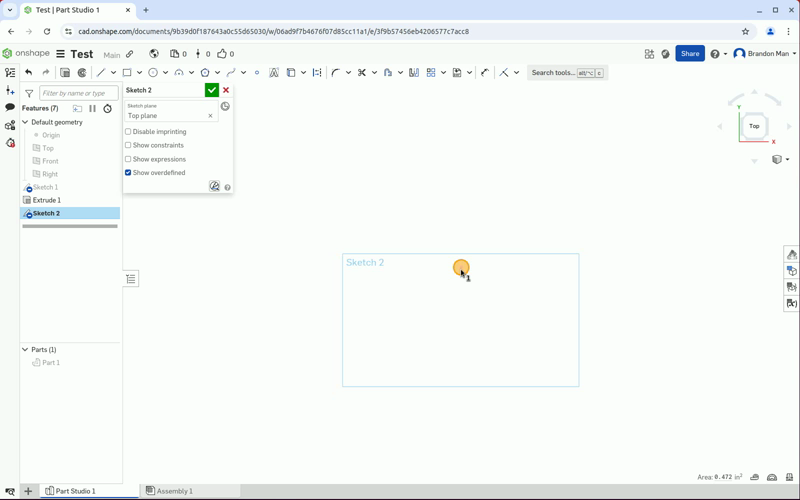
scroll(-6)
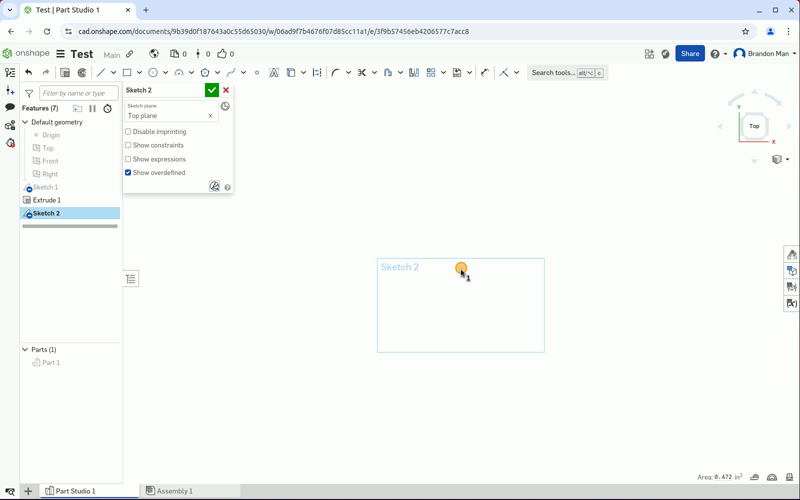
scroll(-6)
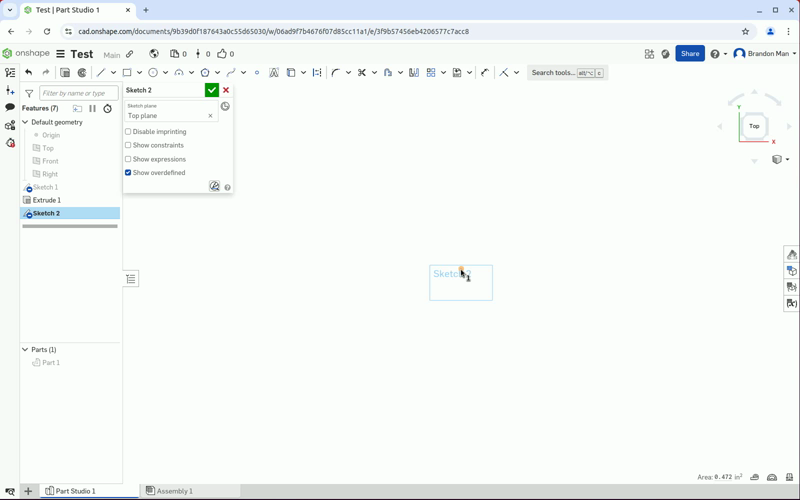
mouse_move(73, 352)
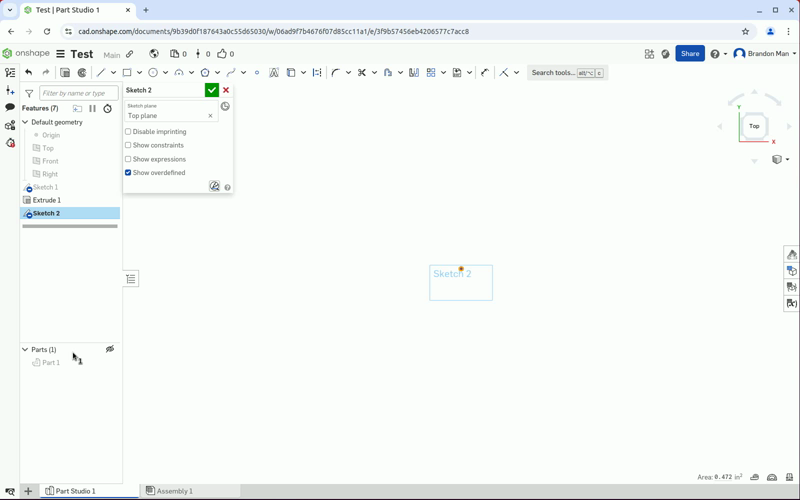
key(shift+y)
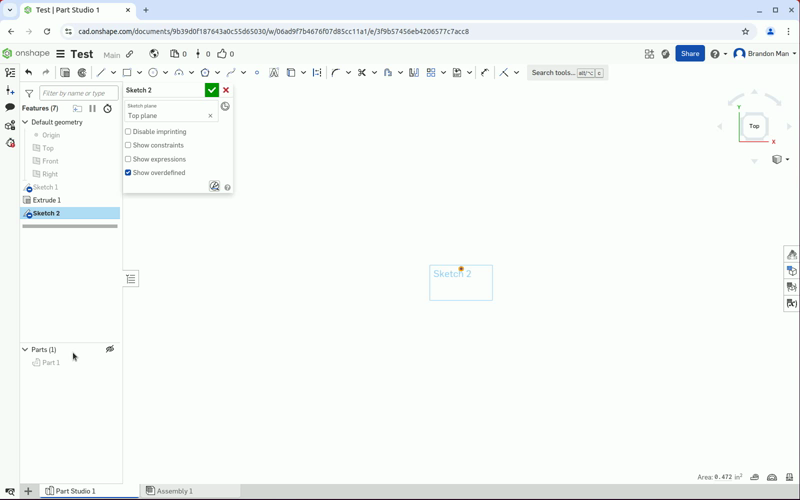
key(shift+e)
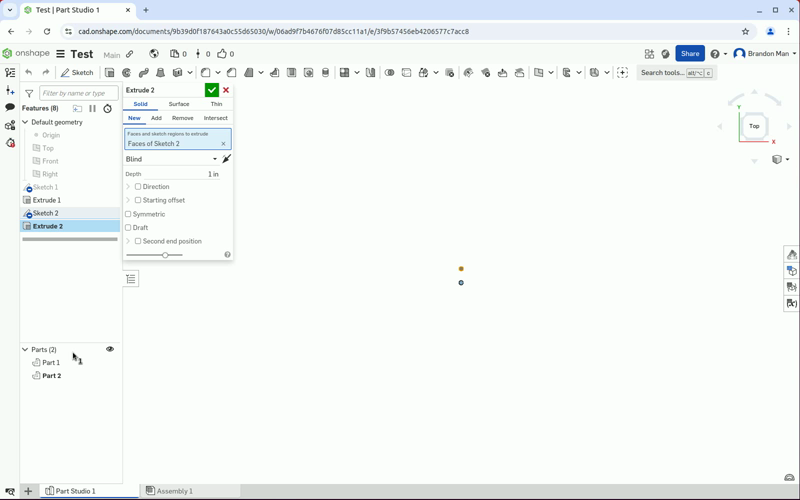
mouse_move(143, 106)
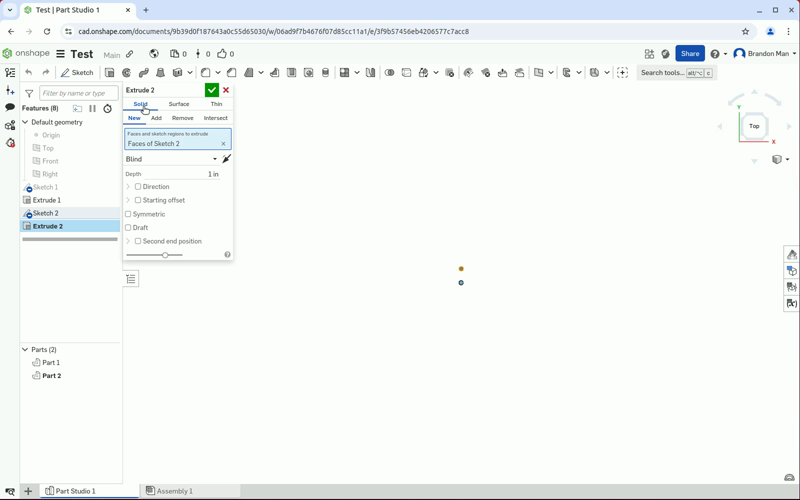
click(143, 106)
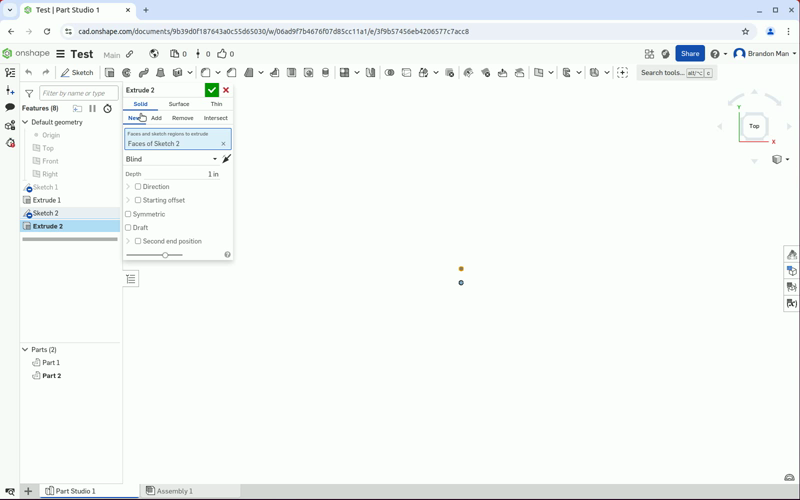
mouse_move(137, 120)
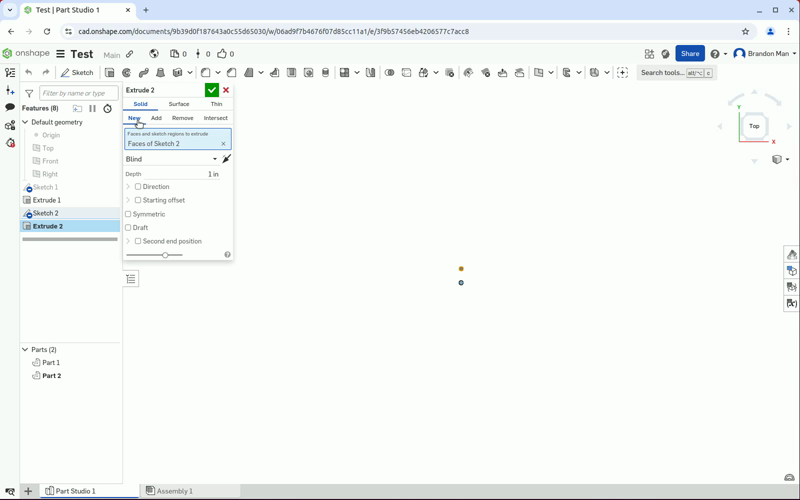
click(137, 120)
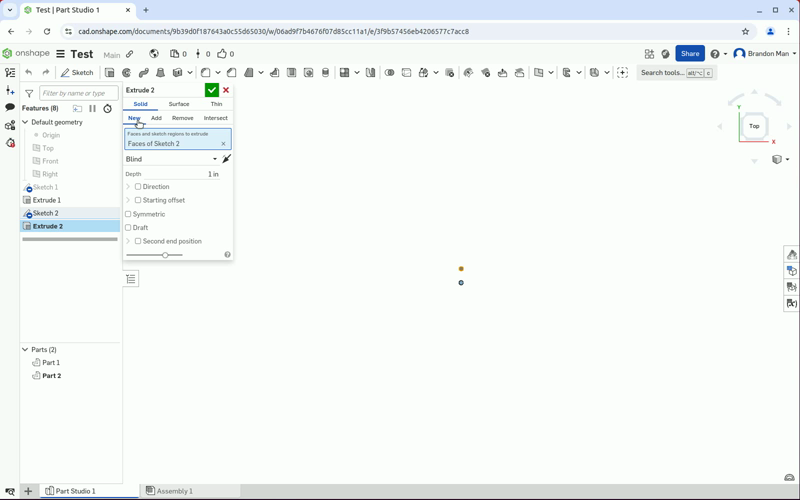
key(tab, 4)
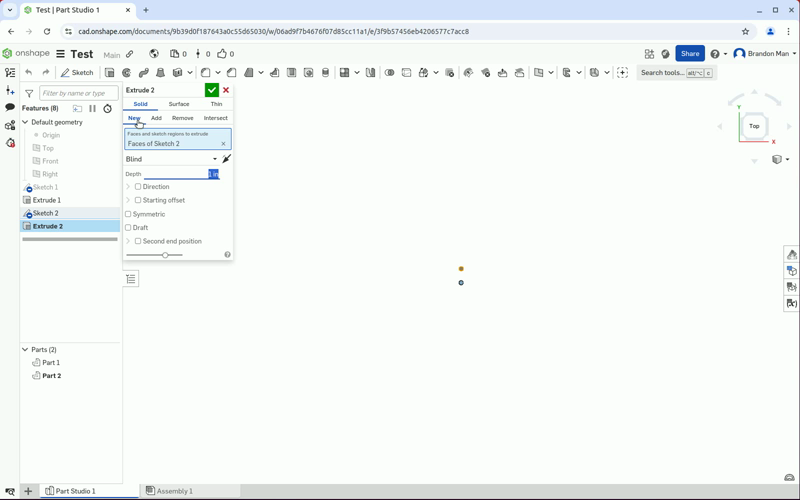
text(23.108)
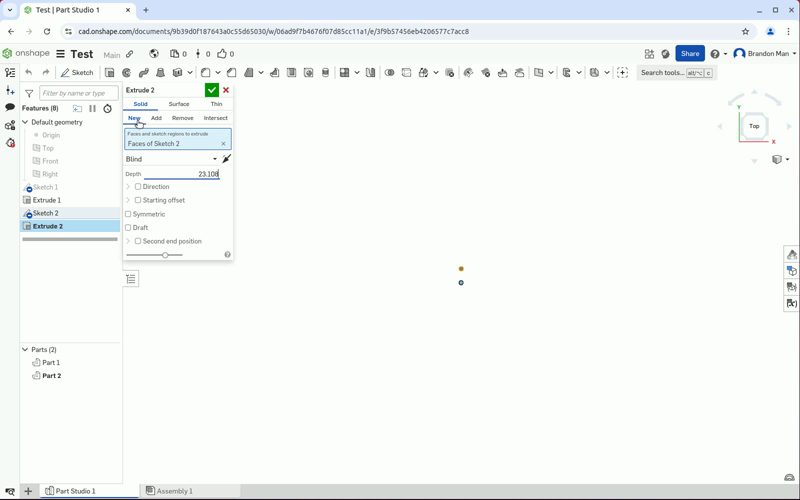
key(enter)
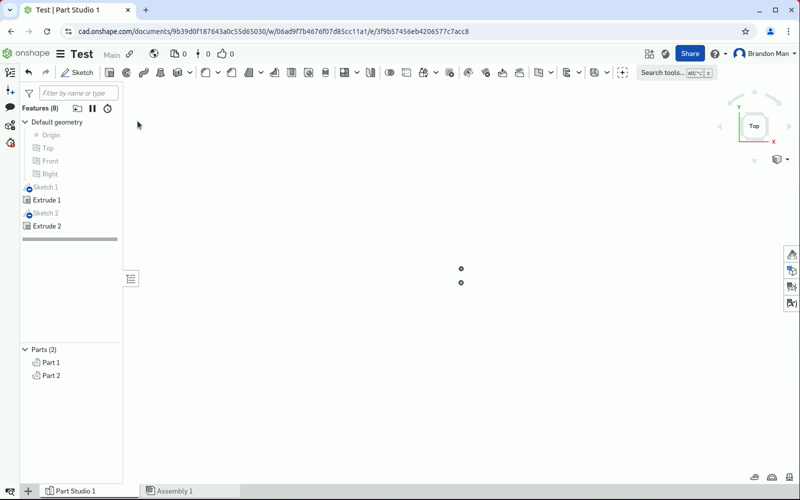
key(shift+h)
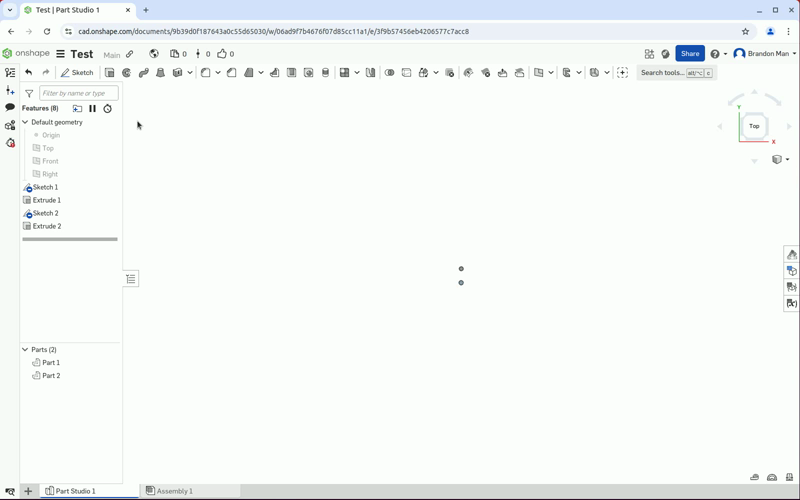
key(shift+h)
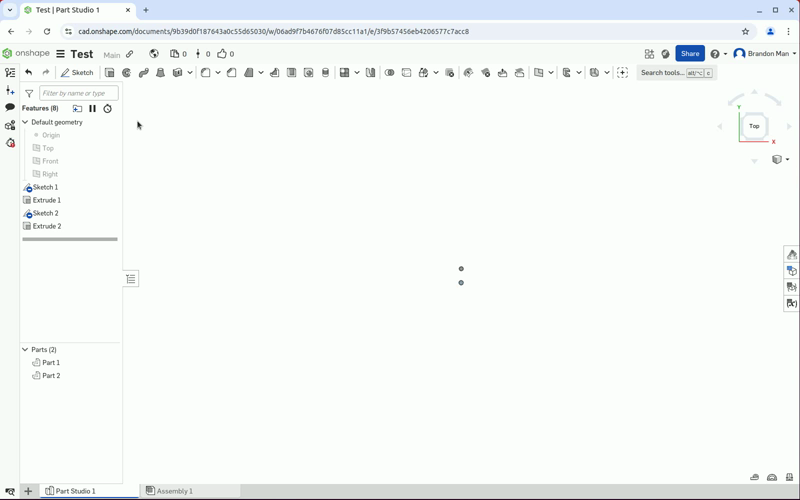
key(shift+7)
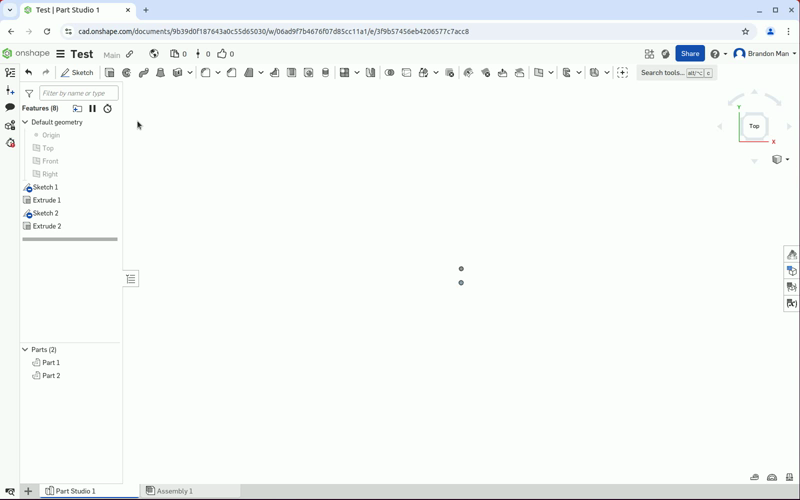
key(up, 3)
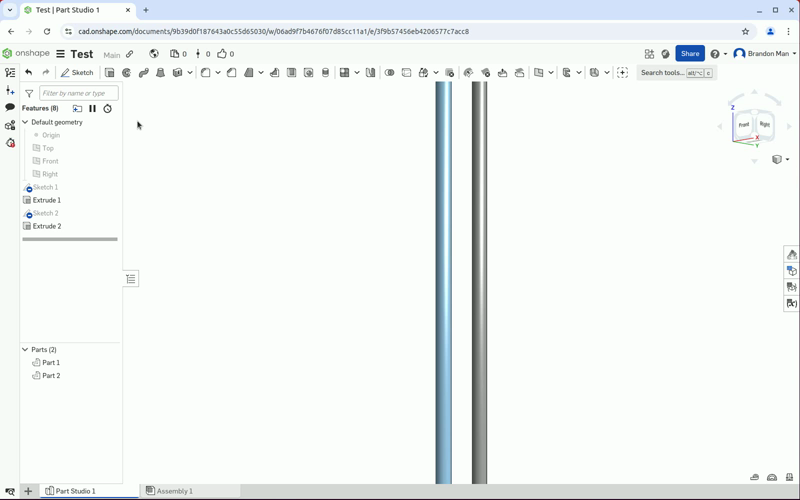
key(left, 3)
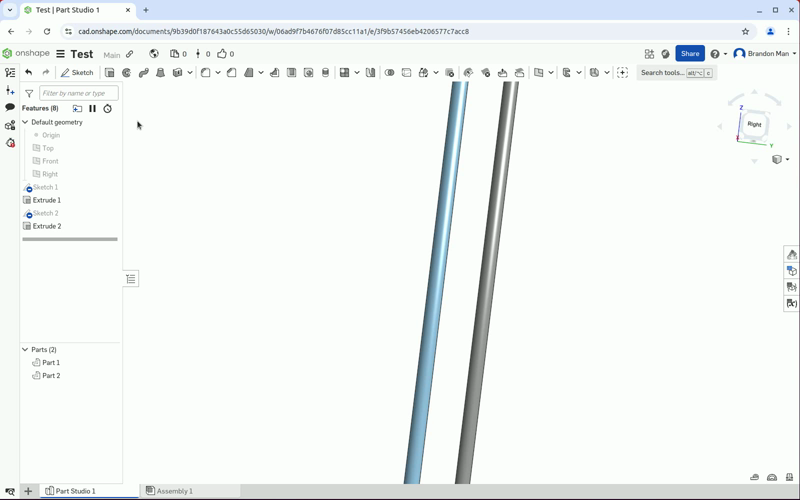
key(right, 3)
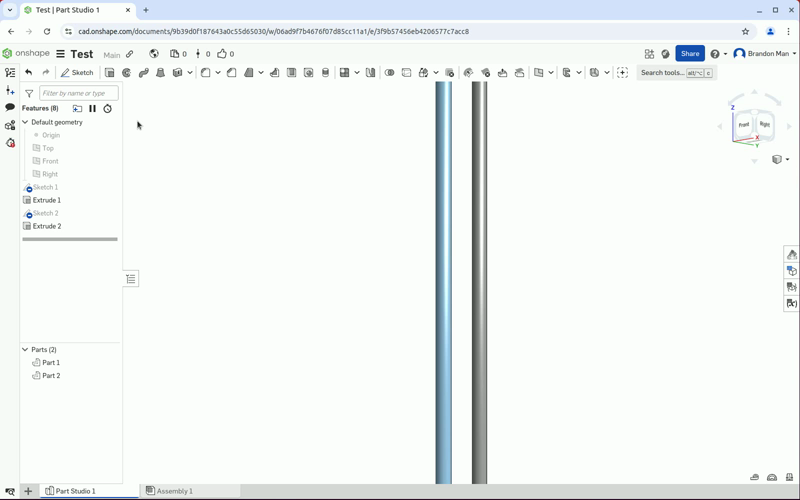
key(down, 3)
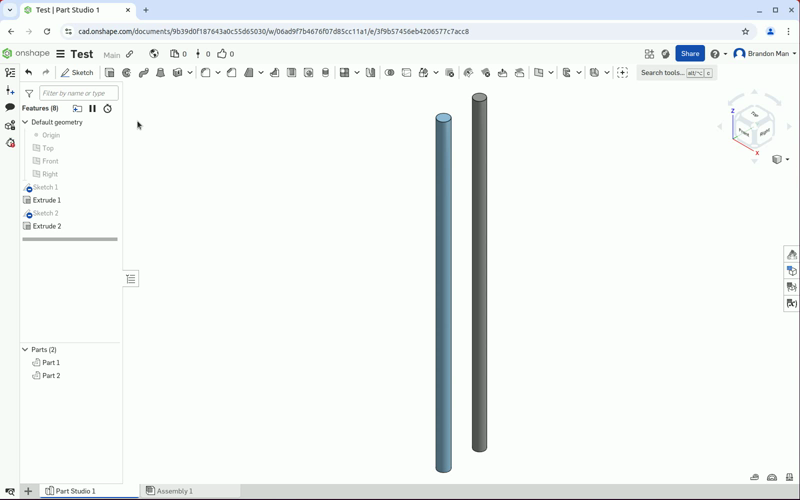
mouse_move(73, 189)
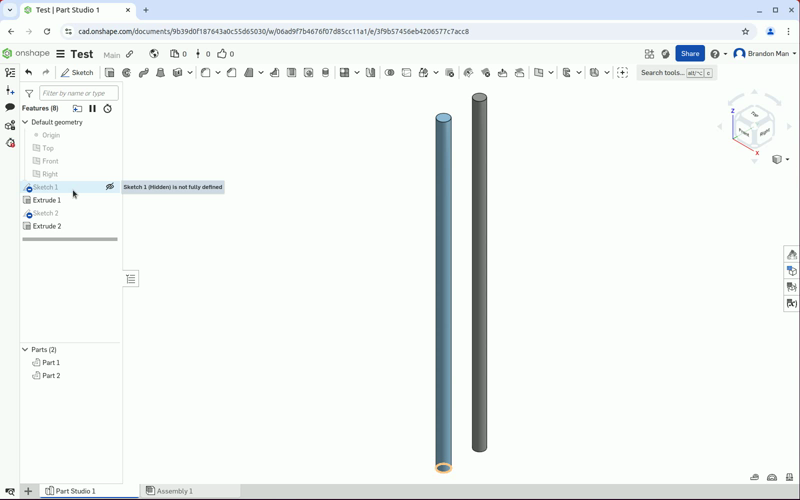
click(73, 189)